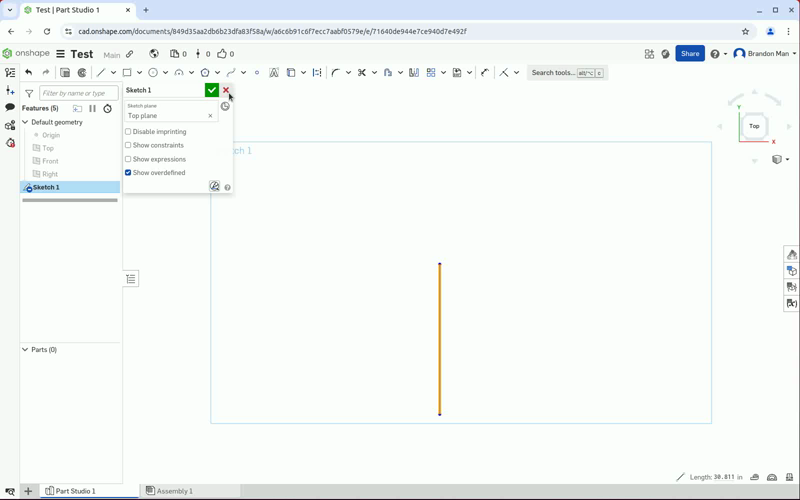
key(shift+h)
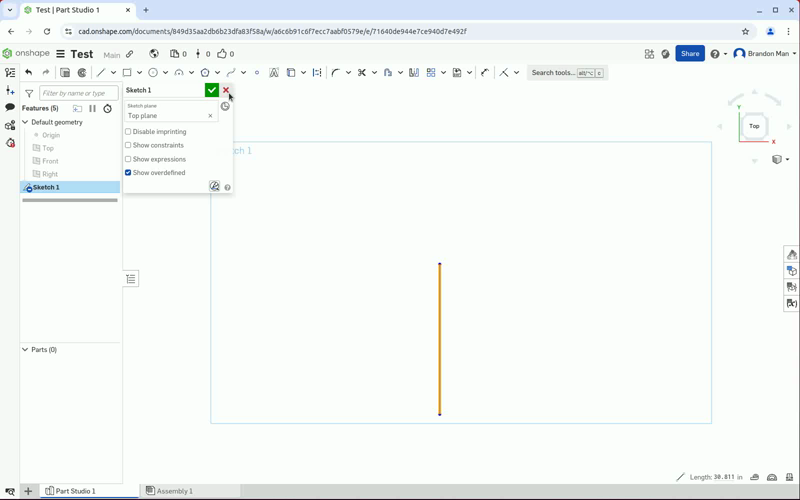
key(shift+s)
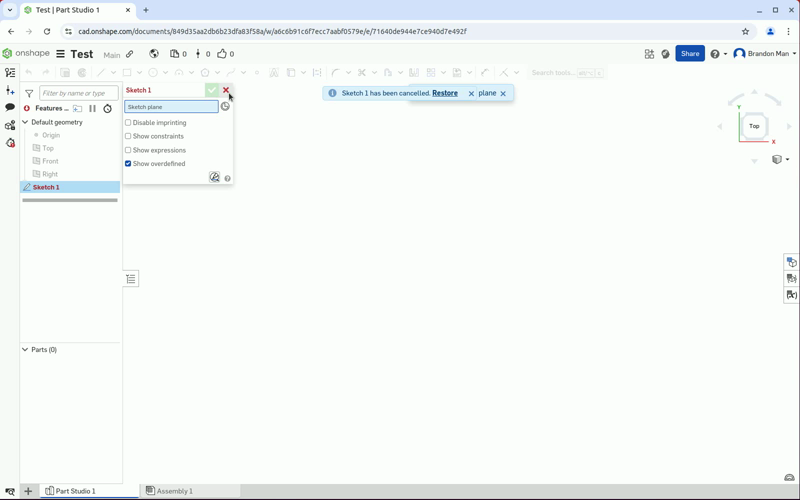
mouse_move(73, 150)
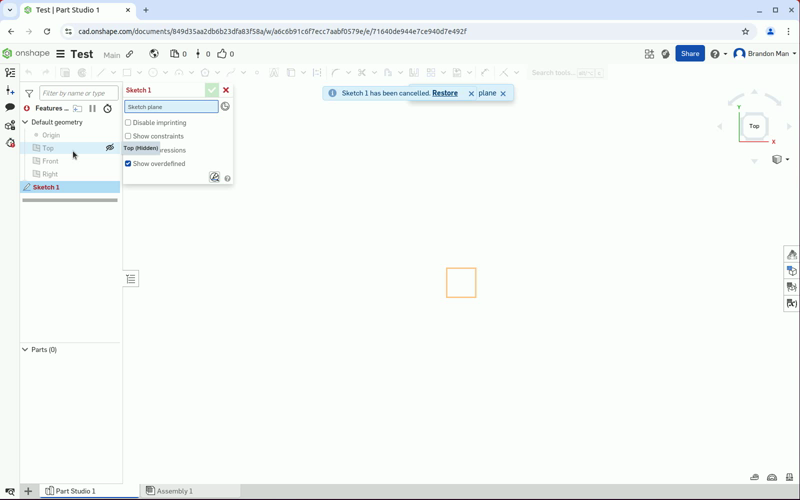
click(73, 150)
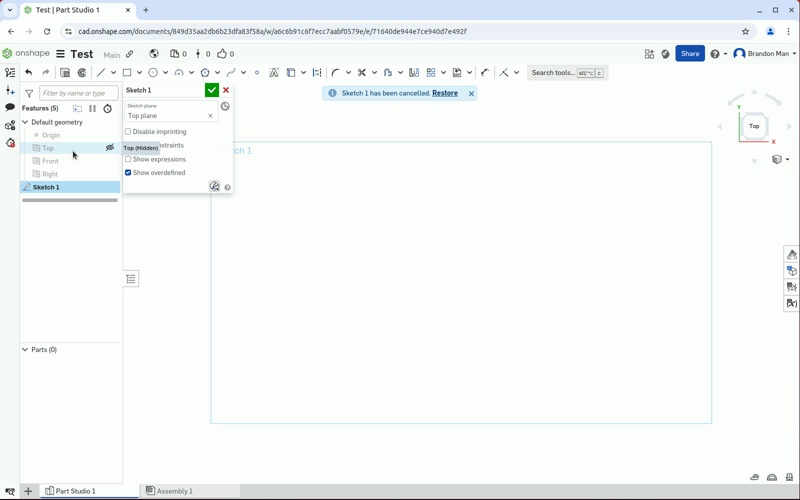
mouse_move(73, 352)
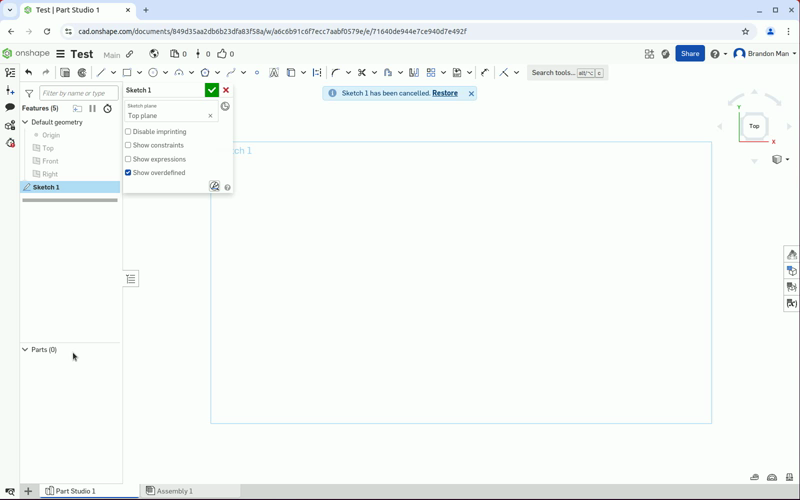
key(y)
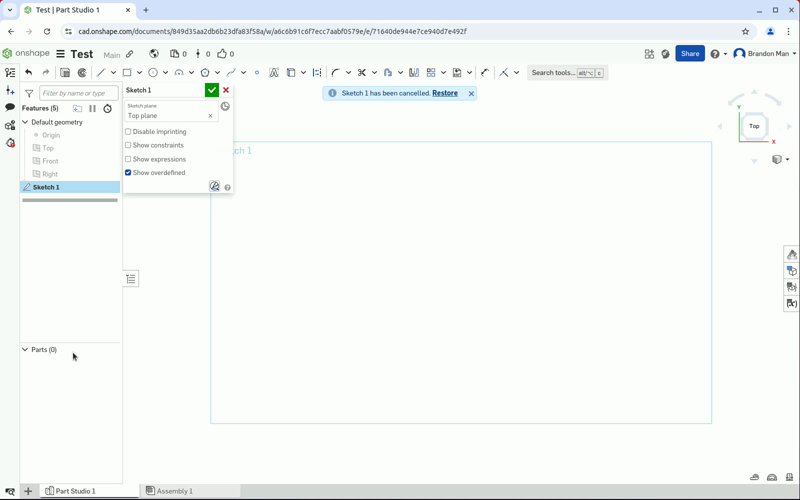
key(l)
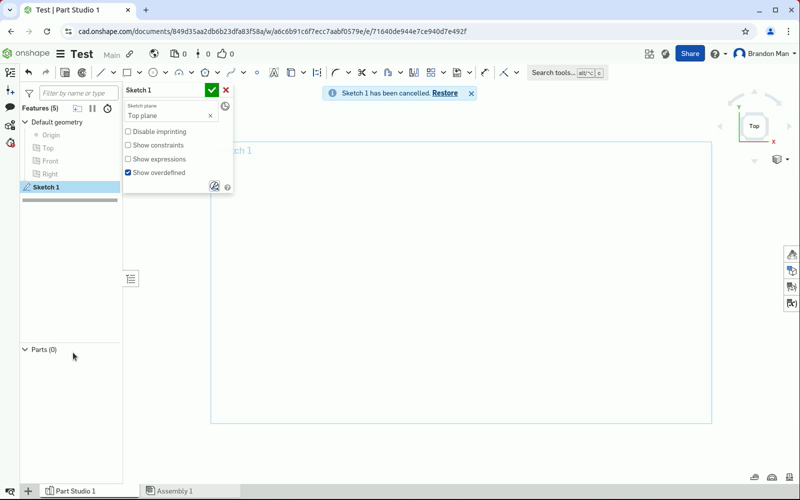
key_down(shift)
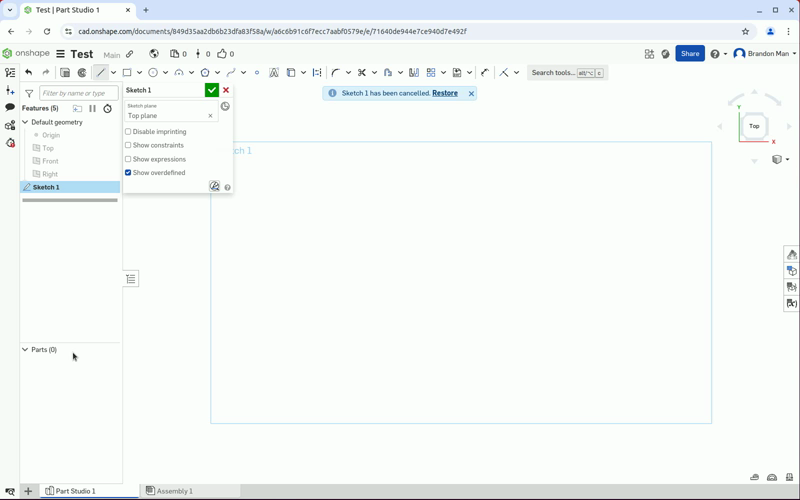
mouse_move(348, 282)
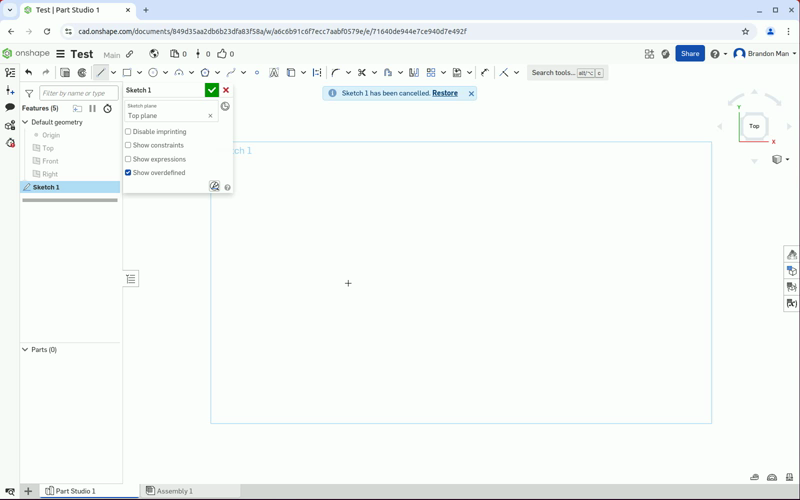
click(348, 282)
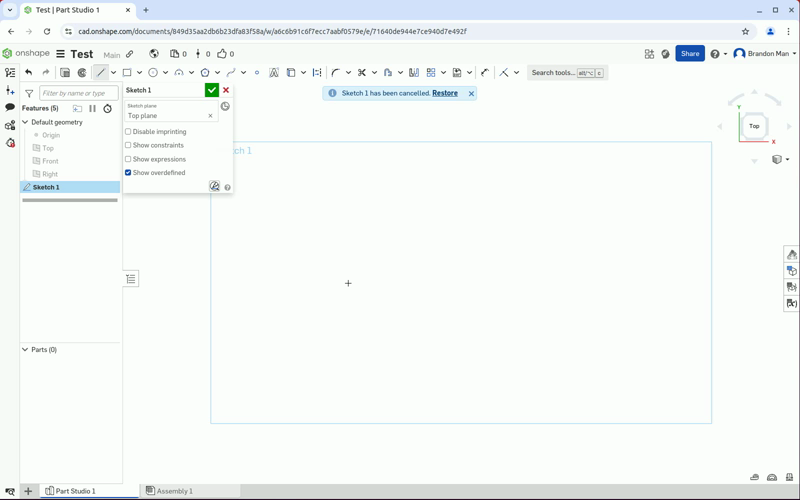
key_up(shift)
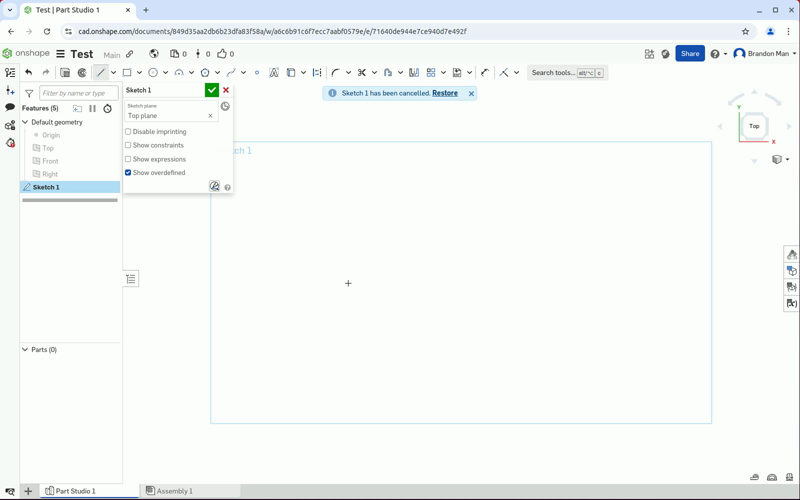
key_down(shift)
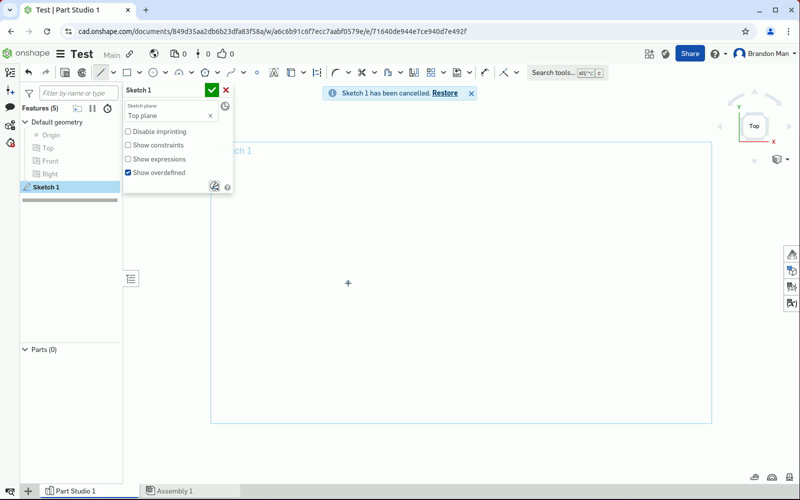
mouse_move(460, 282)
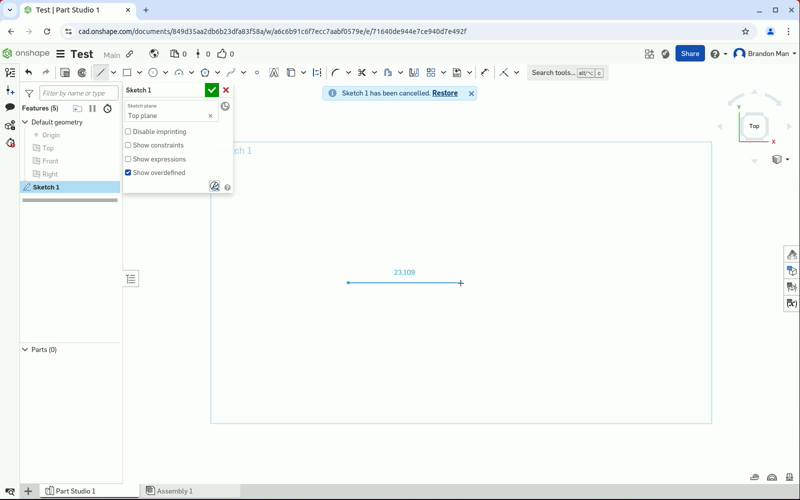
click(460, 282)
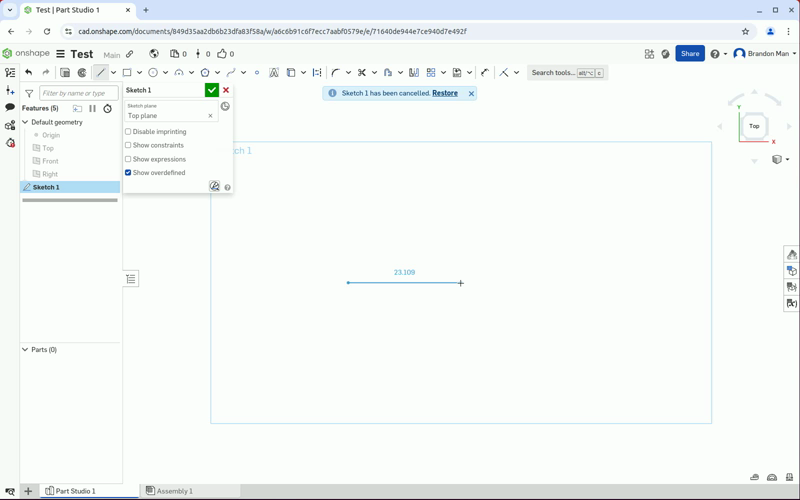
key_up(shift)
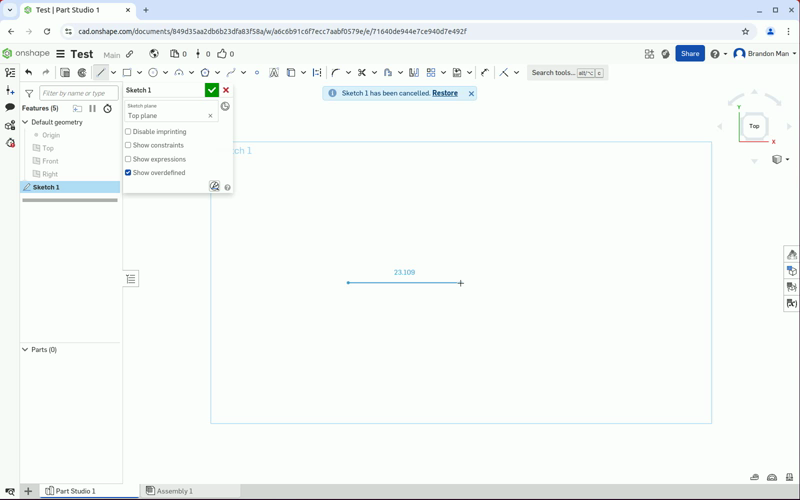
key_down(shift)
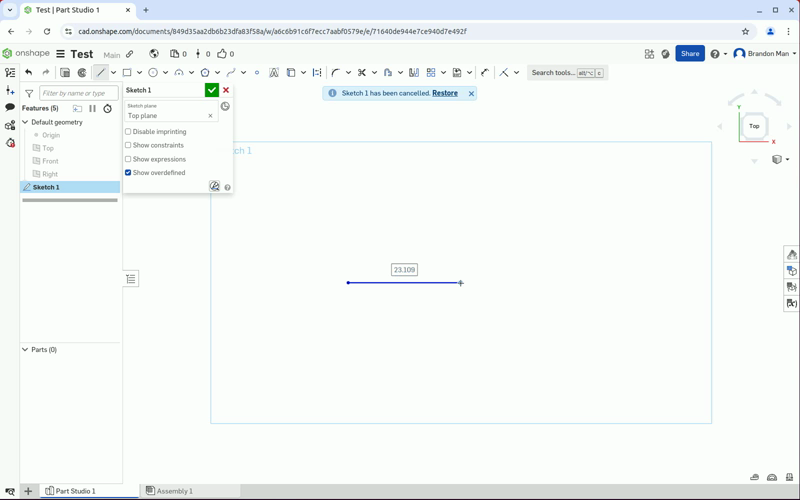
mouse_move(490, 282)
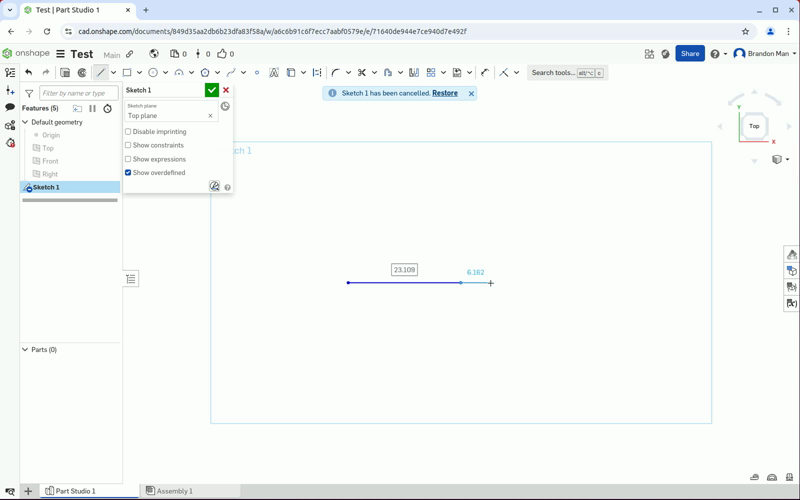
mouse_move(460, 233)
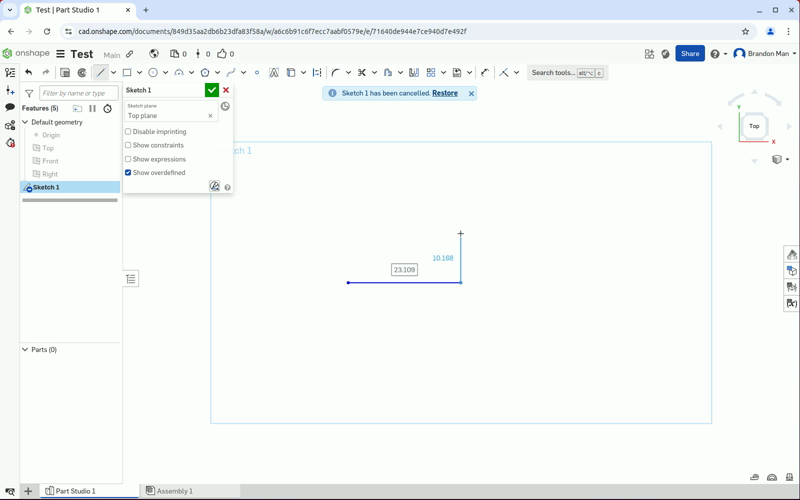
click(460, 233)
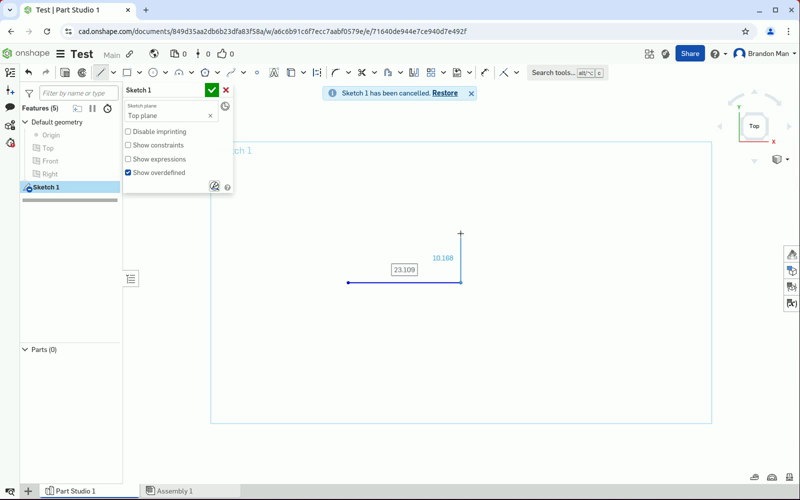
key_up(shift)
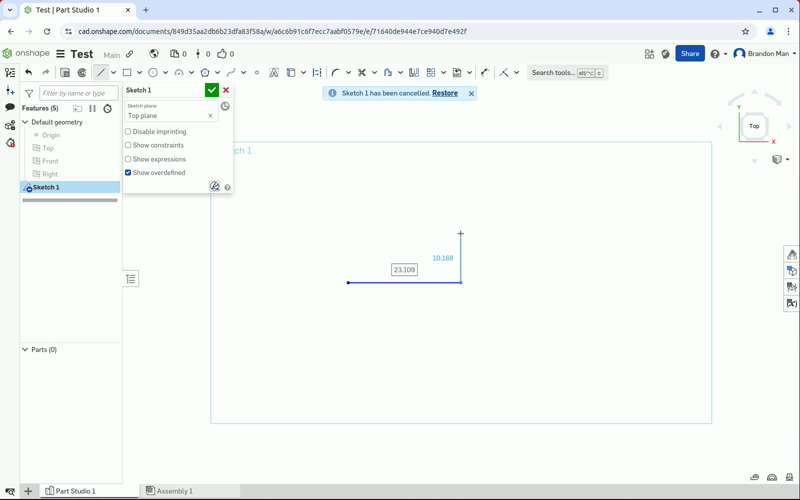
key_down(shift)
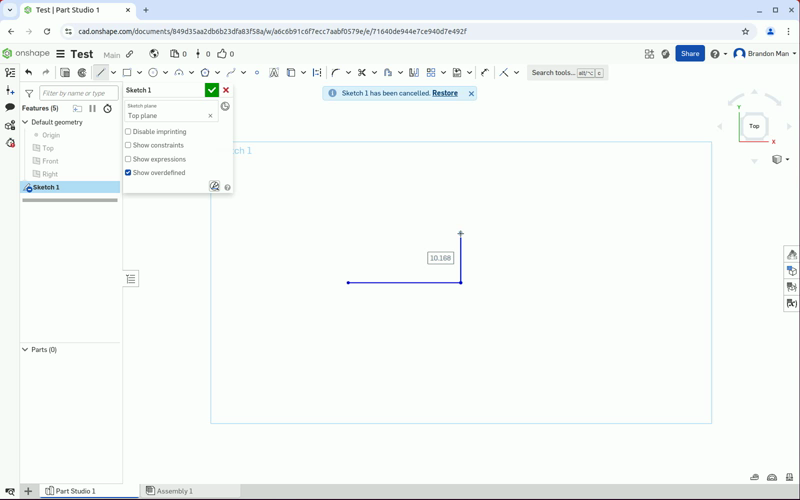
mouse_move(348, 233)
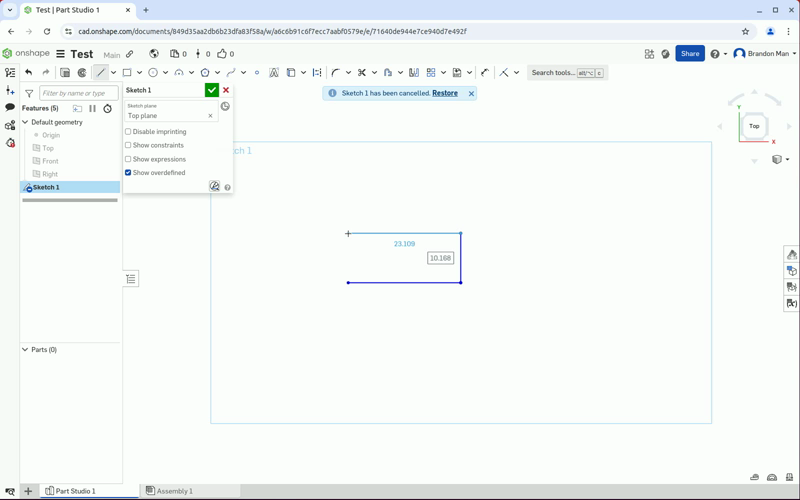
click(348, 233)
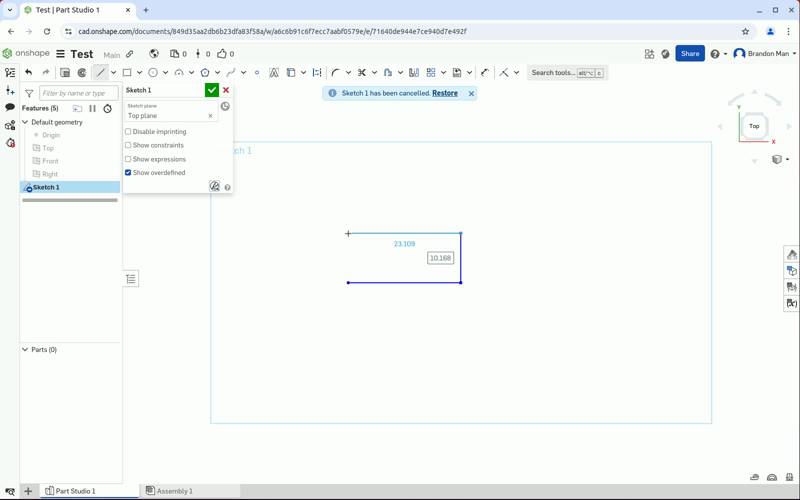
key_up(shift)
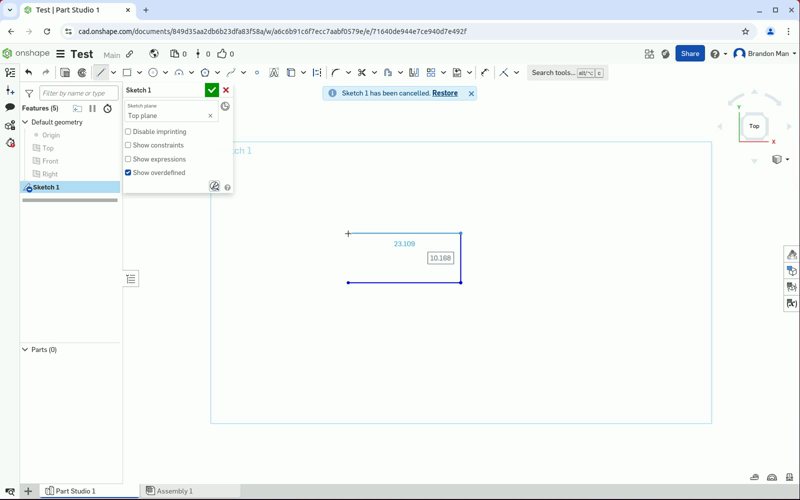
mouse_move(378, 233)
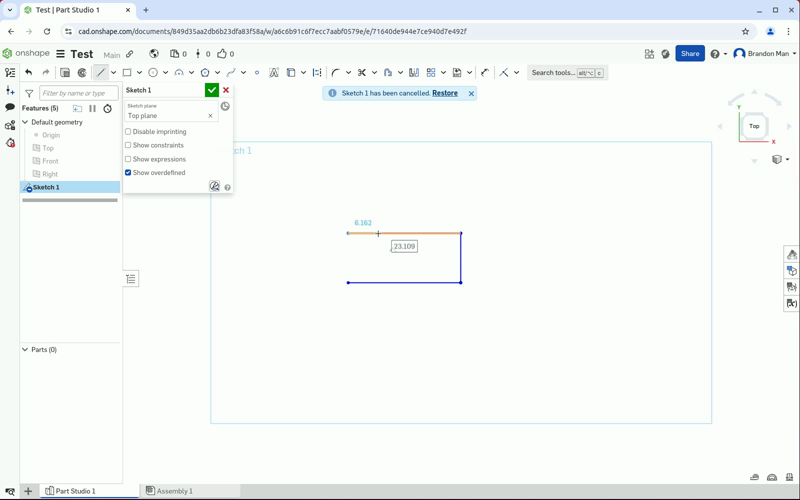
key_down(shift)
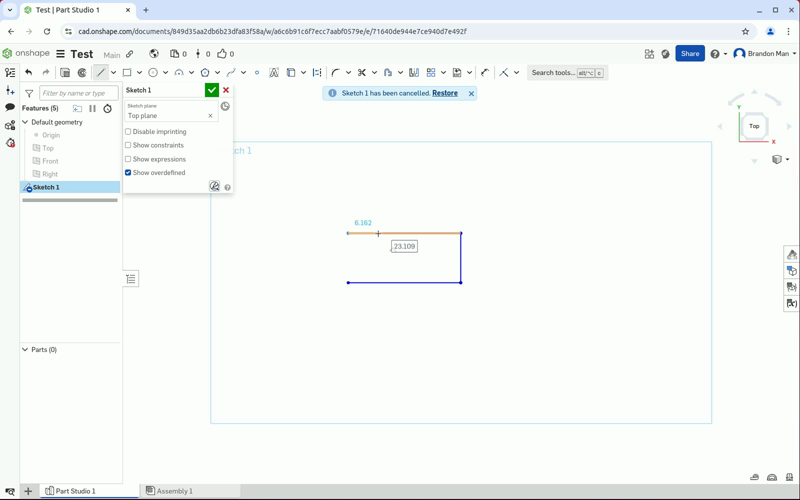
mouse_move(348, 282)
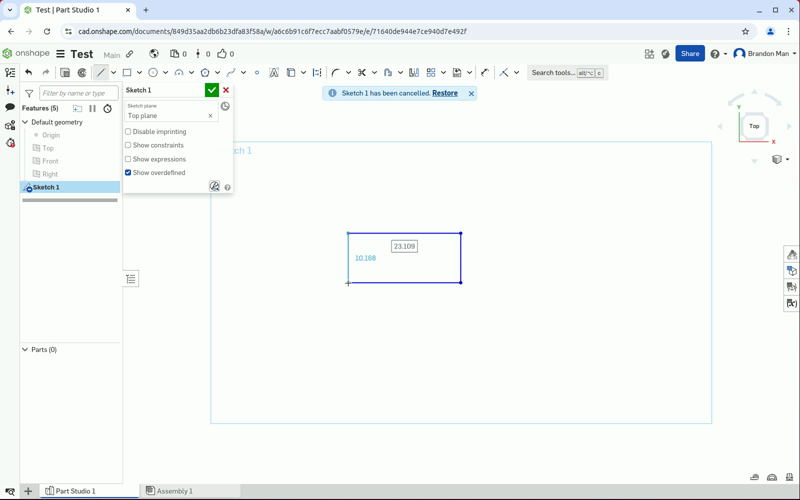
key_up(shift)
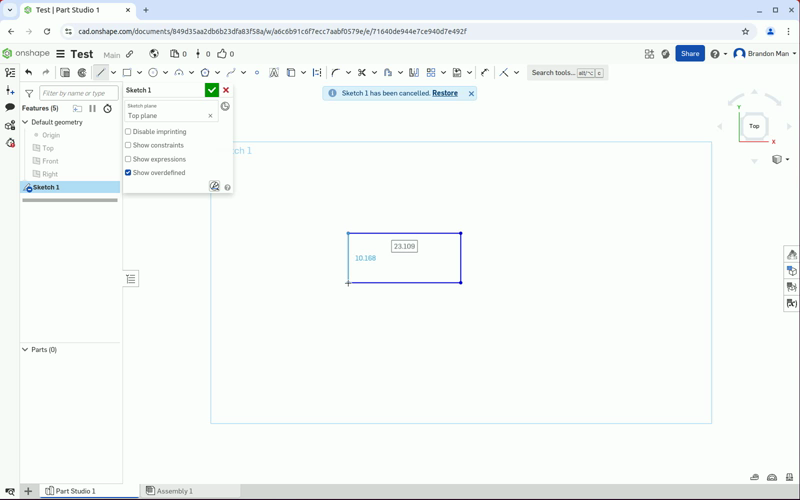
click(348, 282)
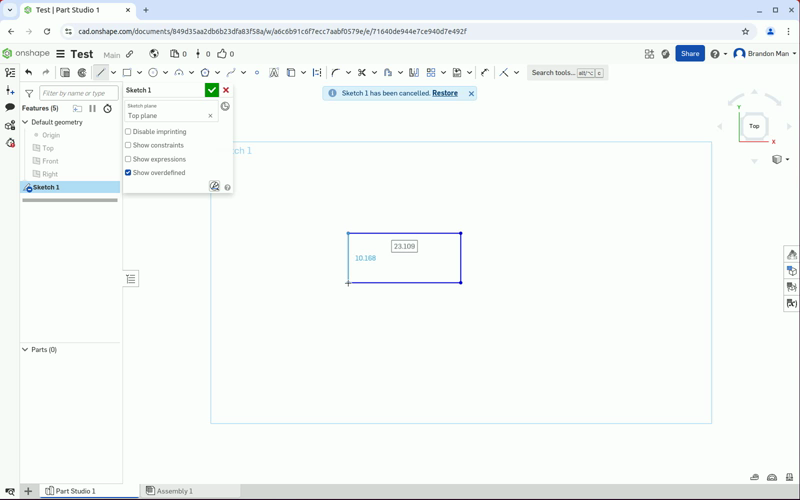
key(esc)
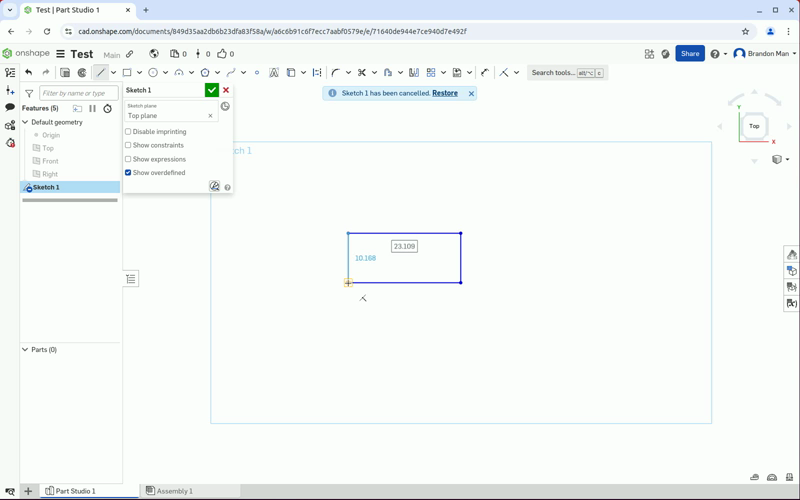
mouse_move(418, 276)
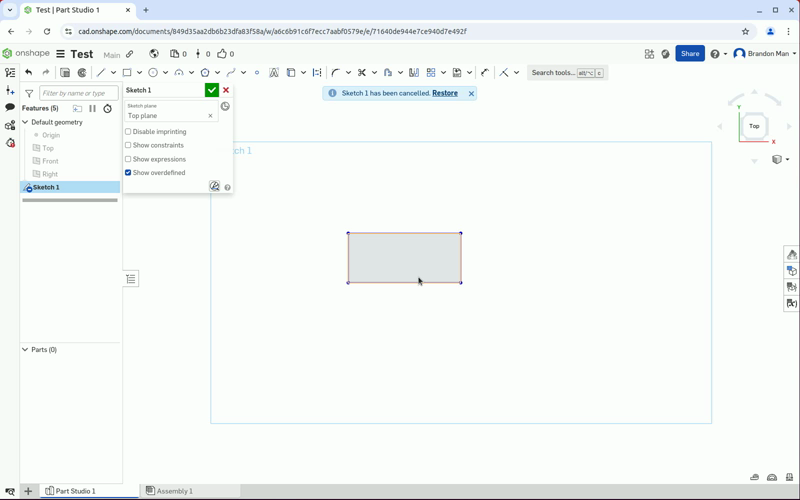
click(418, 276)
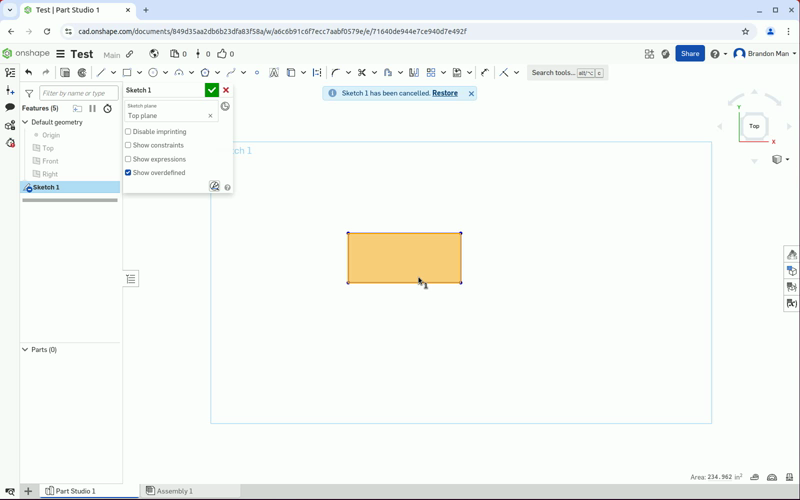
mouse_move(73, 352)
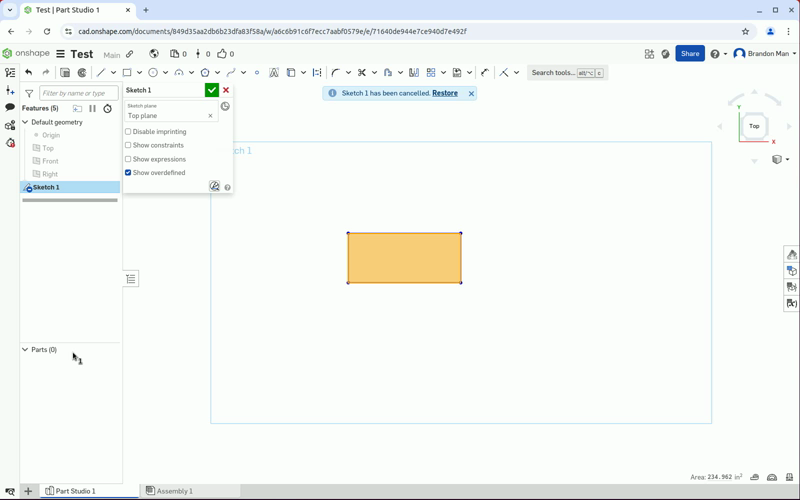
key(shift+y)
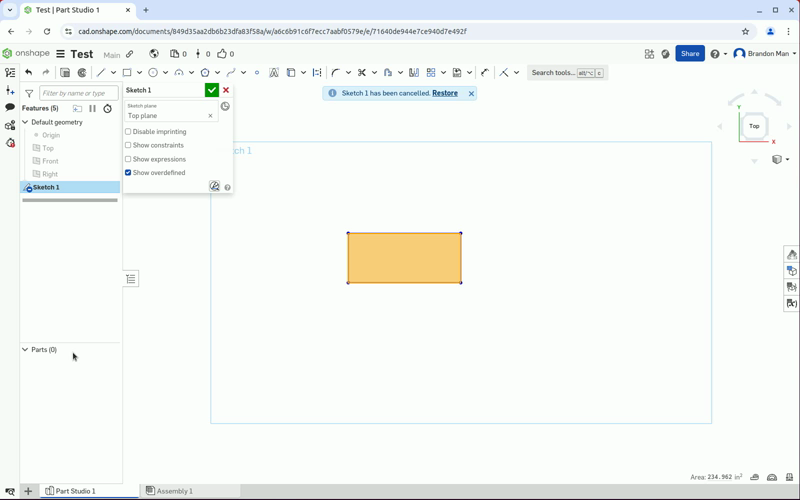
key(shift+e)
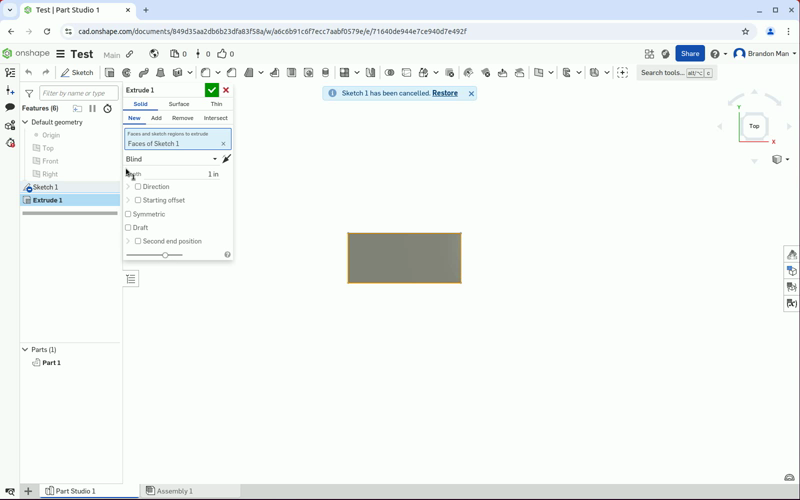
mouse_move(143, 106)
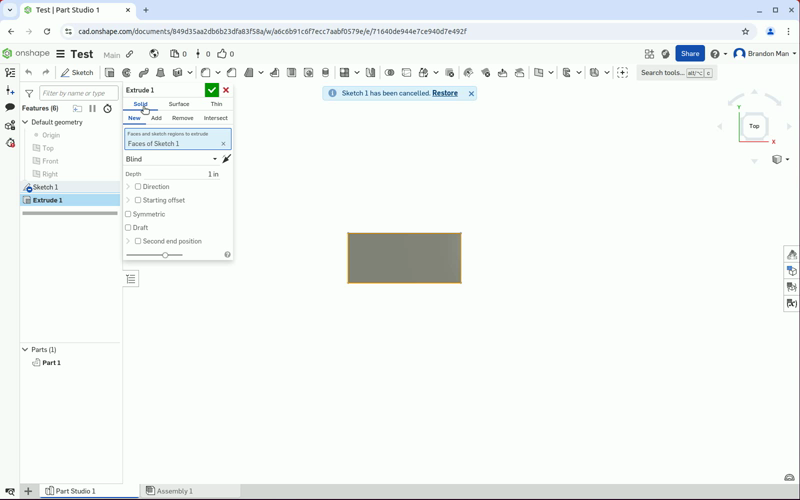
click(143, 106)
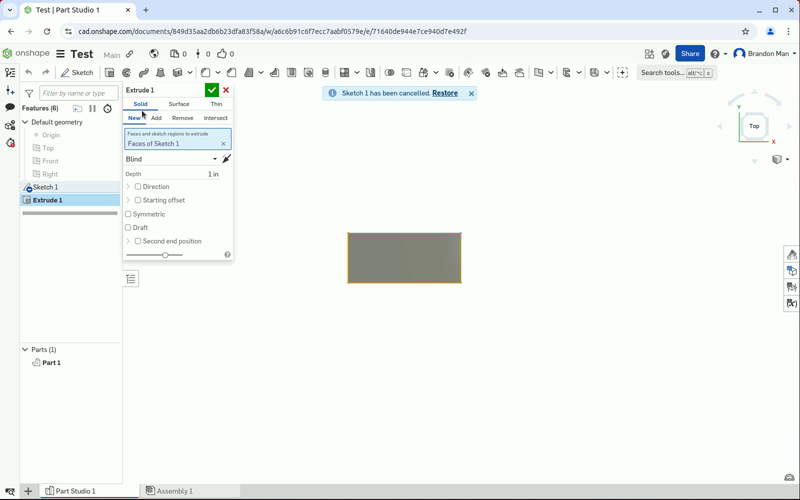
mouse_move(137, 120)
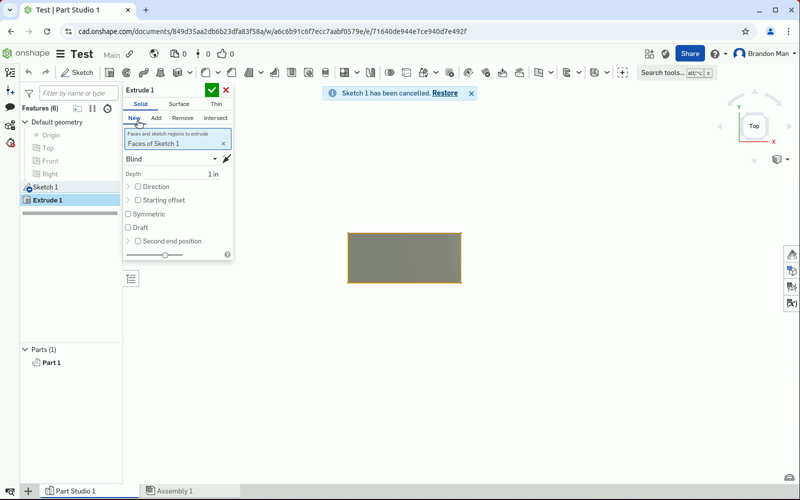
click(137, 120)
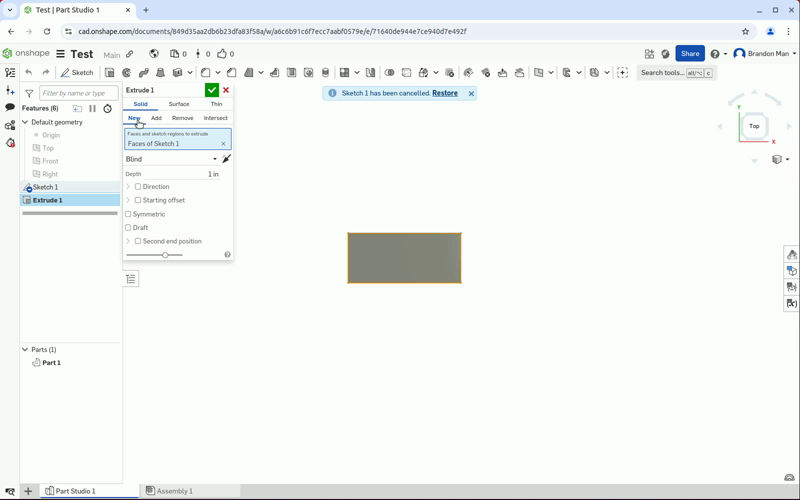
key(tab, 4)
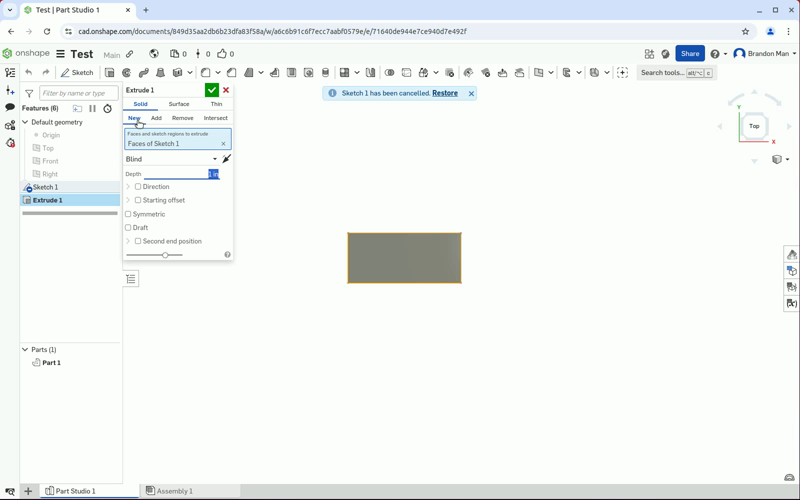
text(7.221)
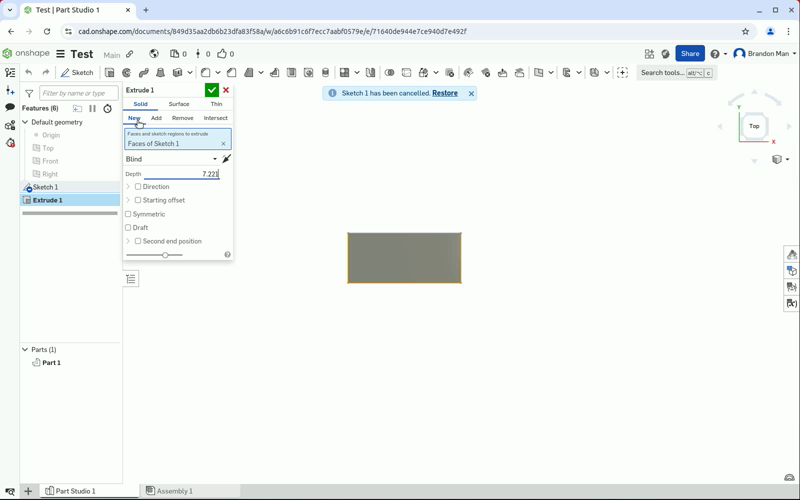
key(enter)
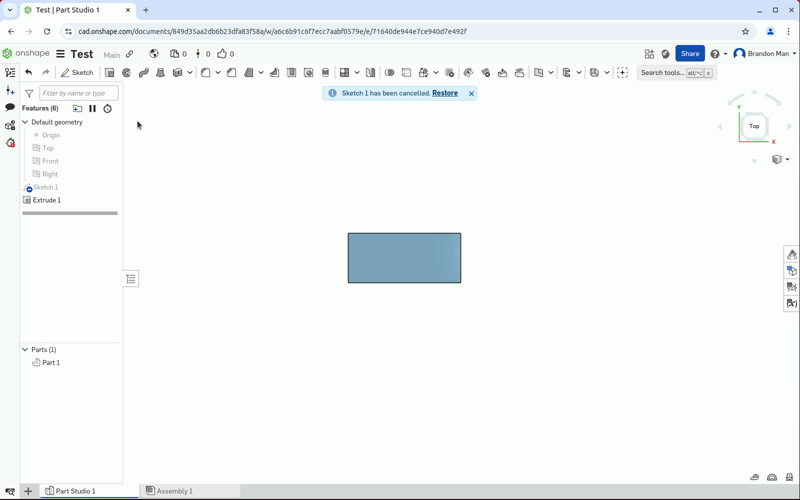
key(shift+h)
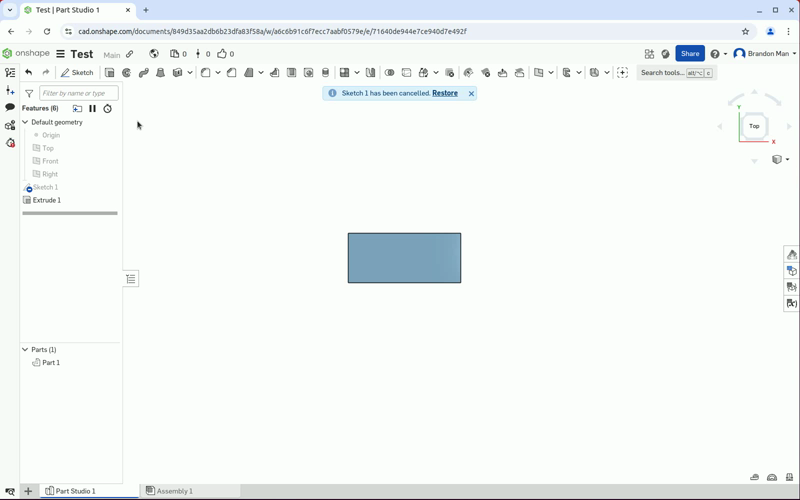
key(shift+h)
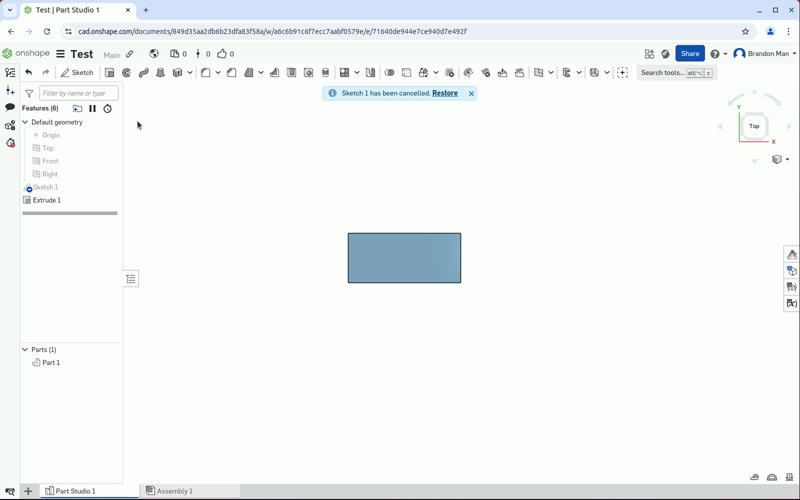
mouse_move(73, 189)
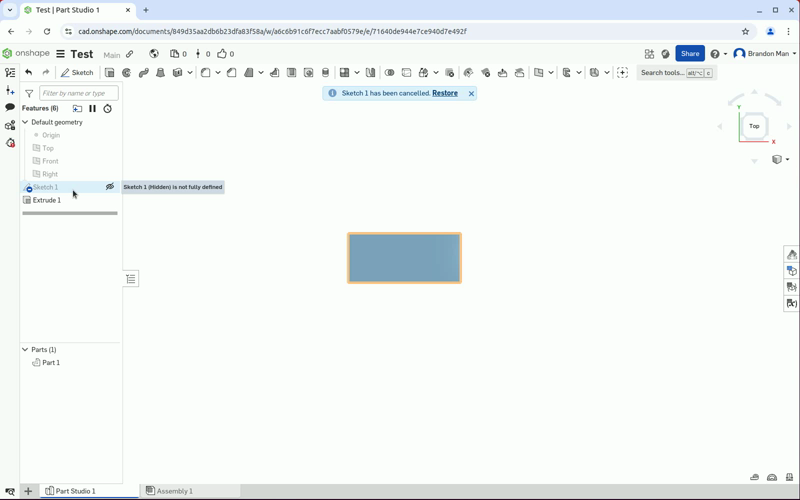
click(73, 189)
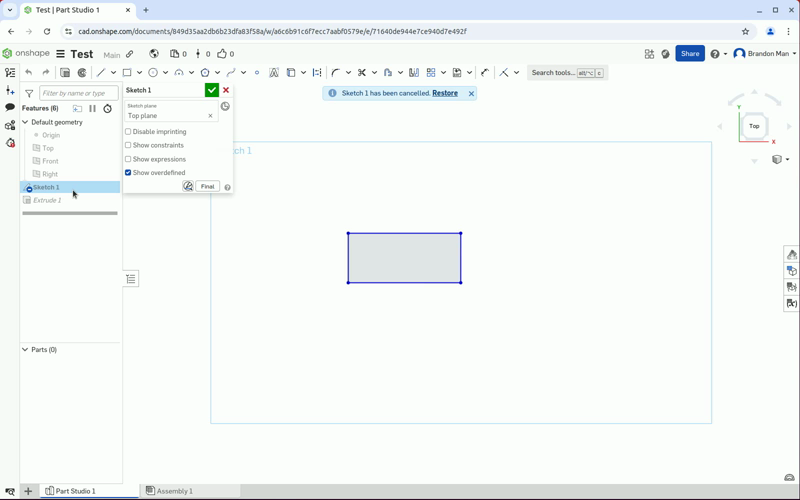
mouse_move(229, 92)
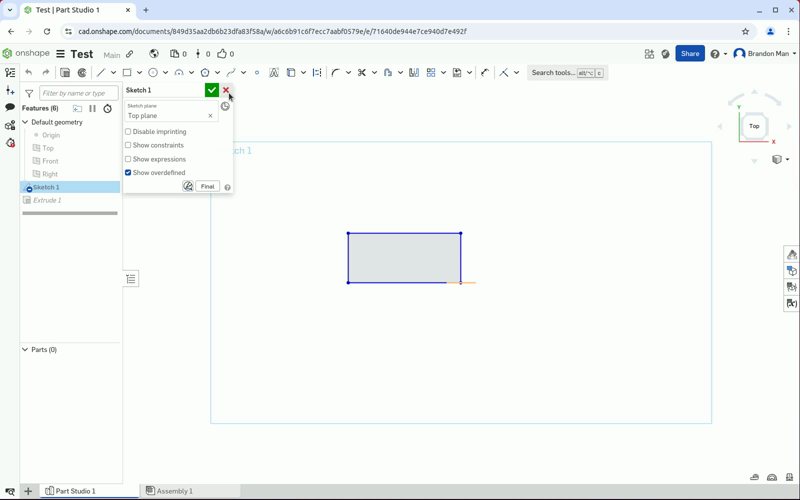
click(229, 92)
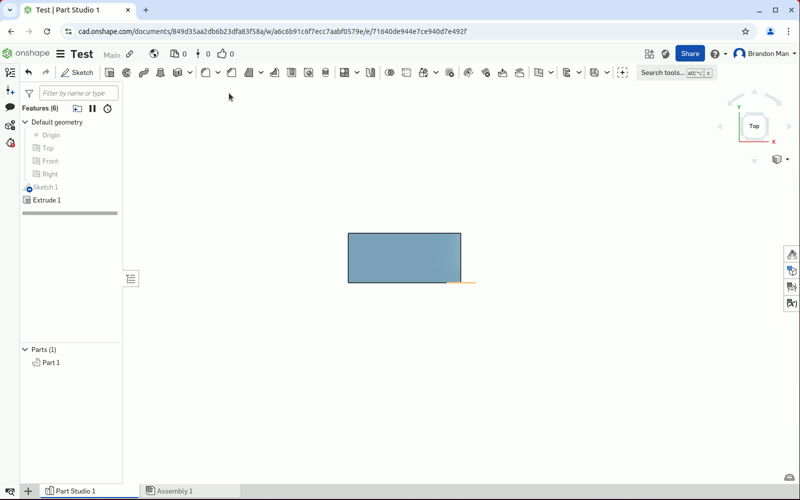
mouse_move(541, 75)
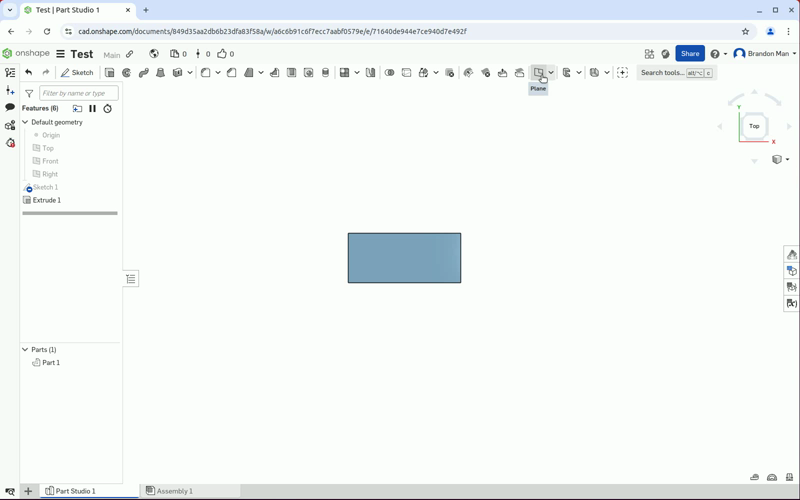
click(541, 75)
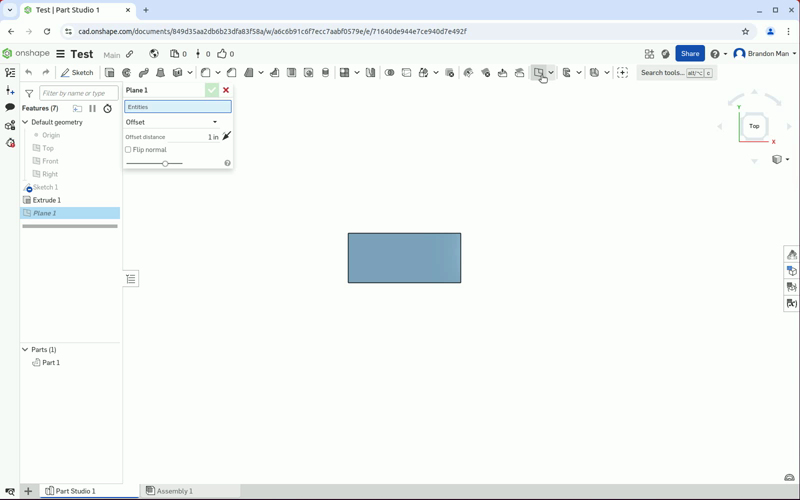
mouse_move(73, 150)
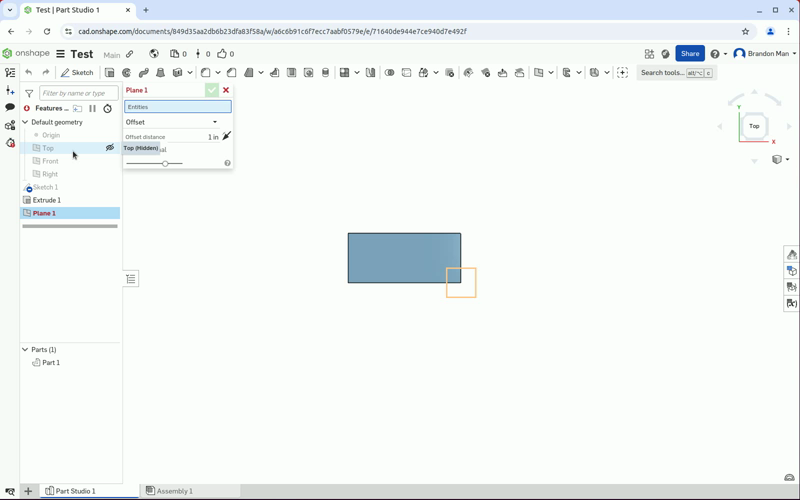
click(73, 150)
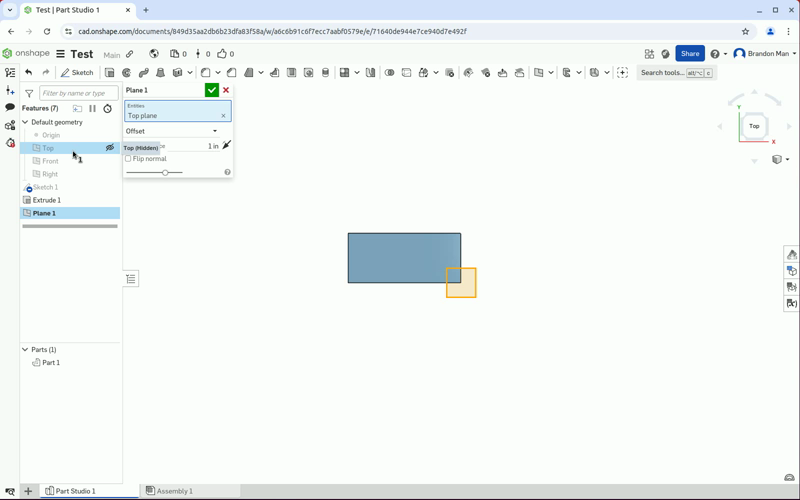
key(tab, 2)
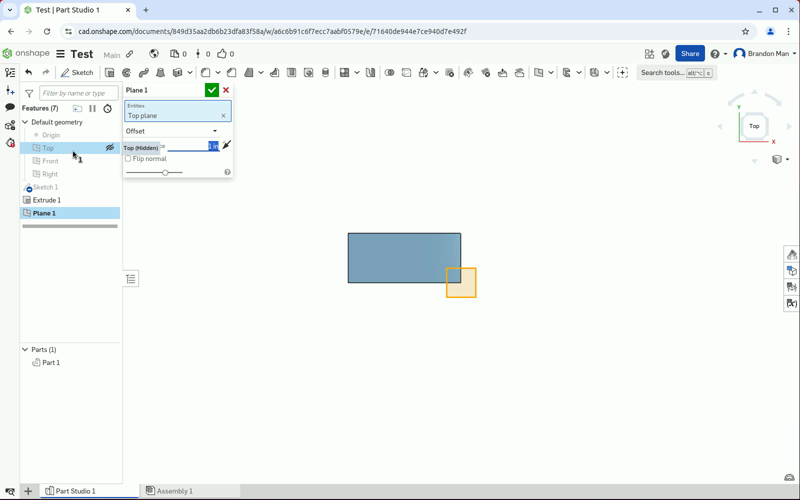
text(7.21)
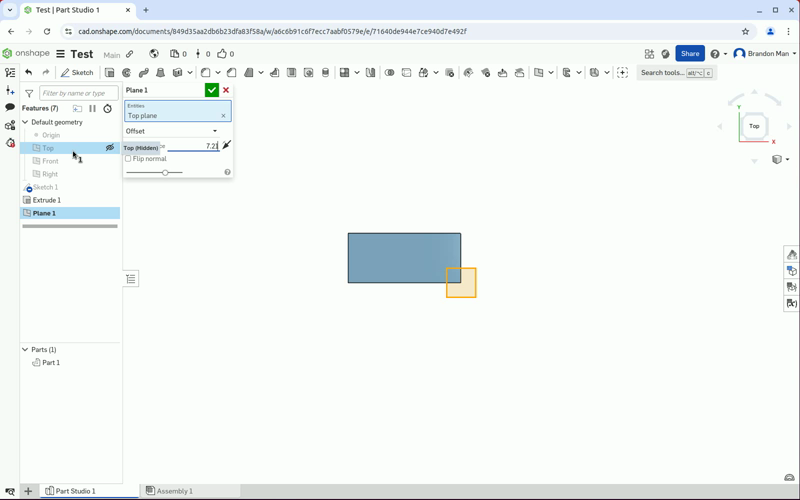
key(enter, 2)
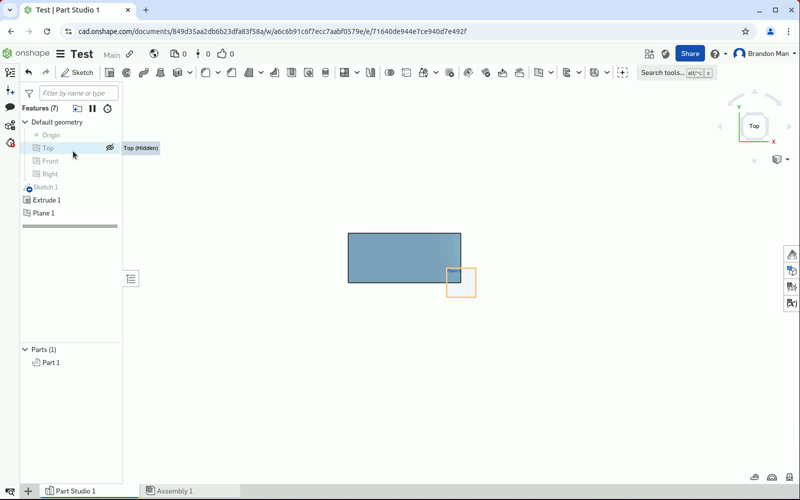
key(shift+s)
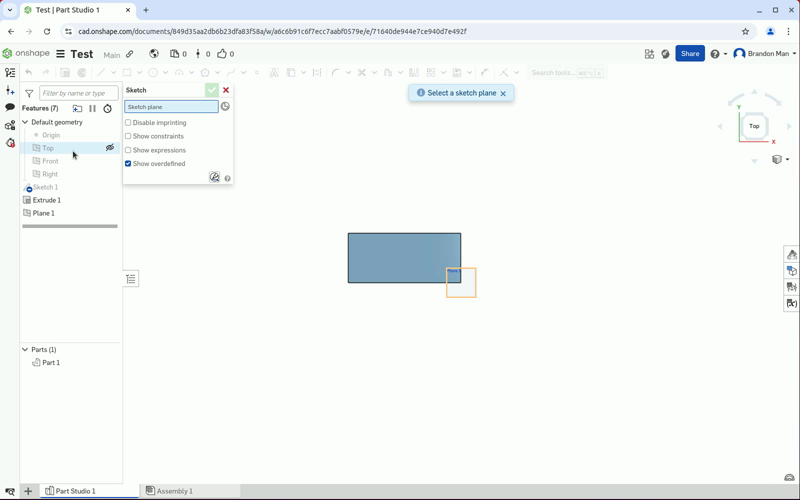
mouse_move(73, 215)
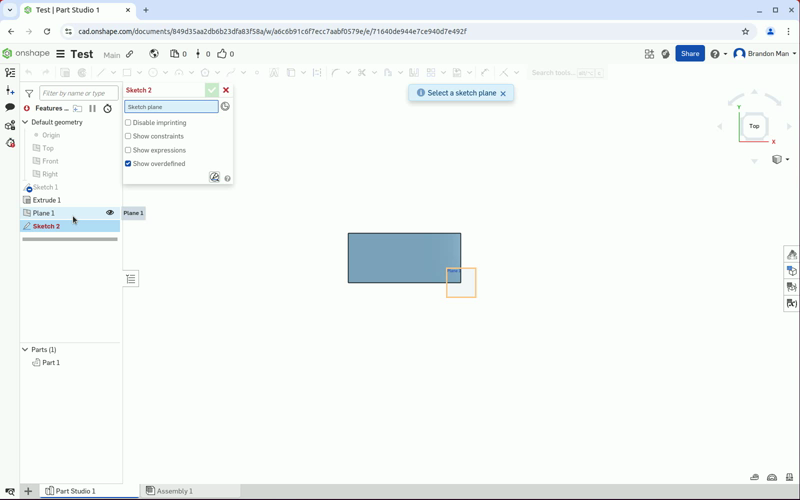
click(73, 215)
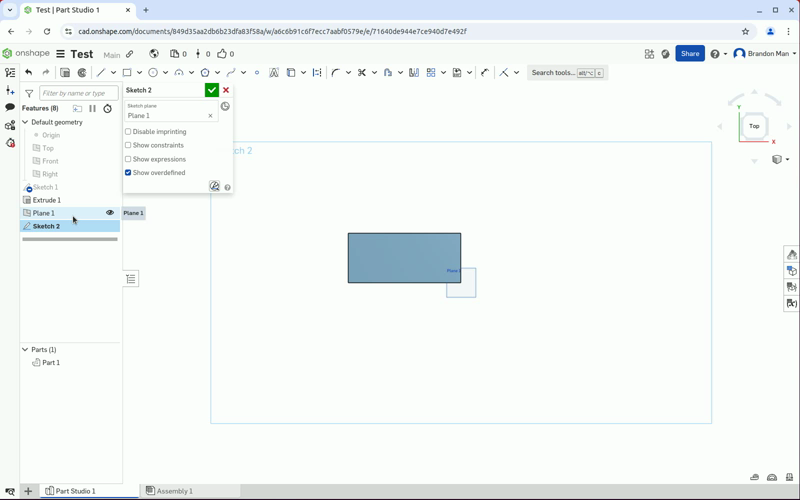
mouse_move(73, 352)
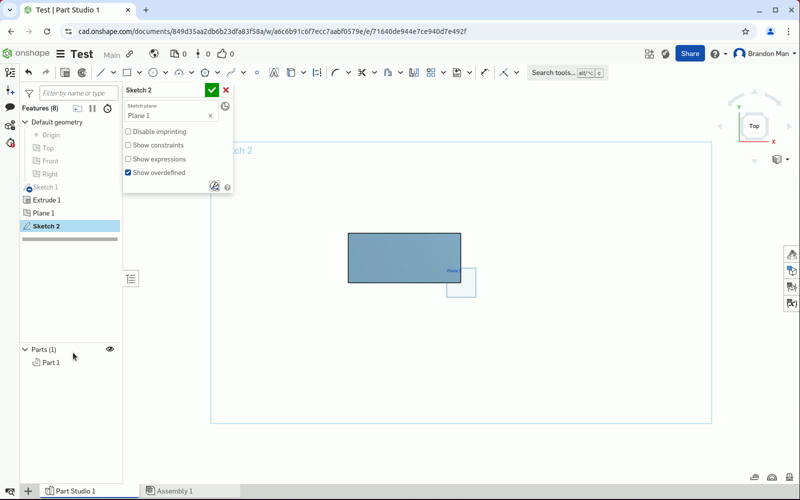
key(y)
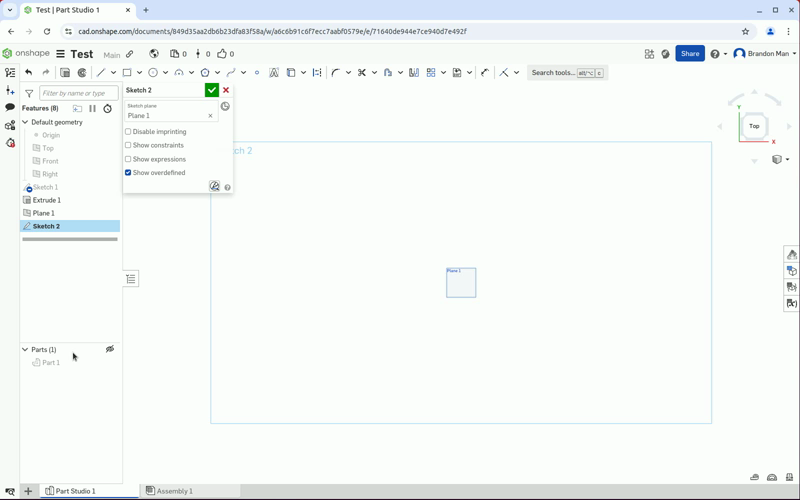
key(l)
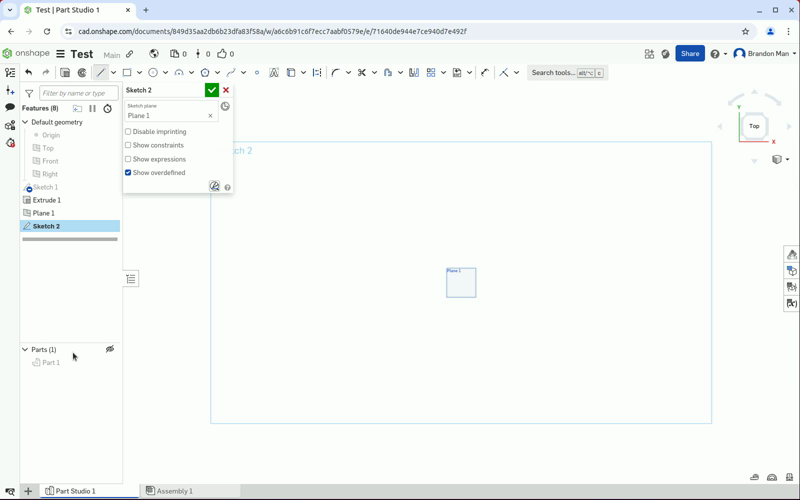
key_down(shift)
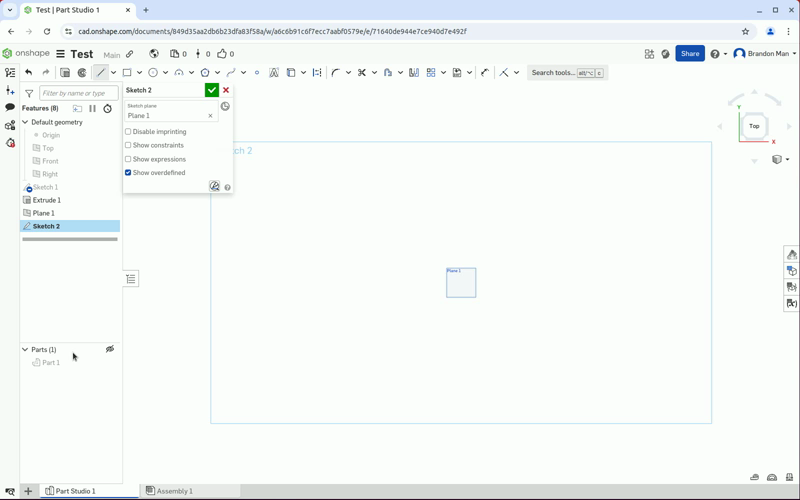
mouse_move(425, 282)
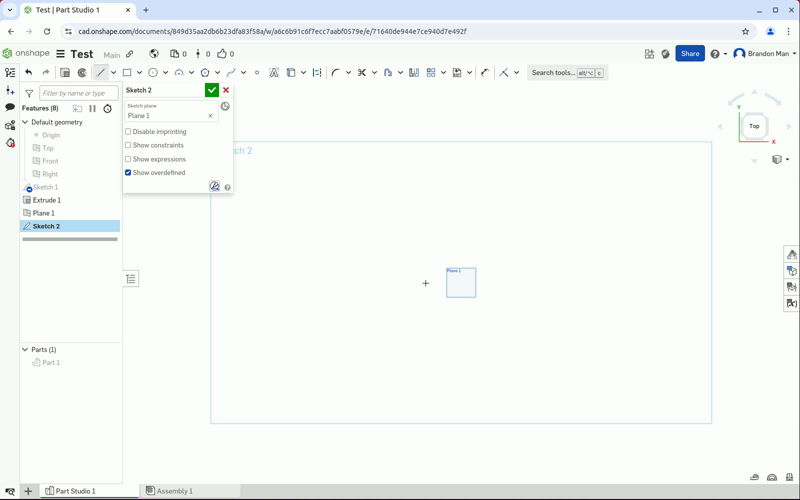
click(425, 282)
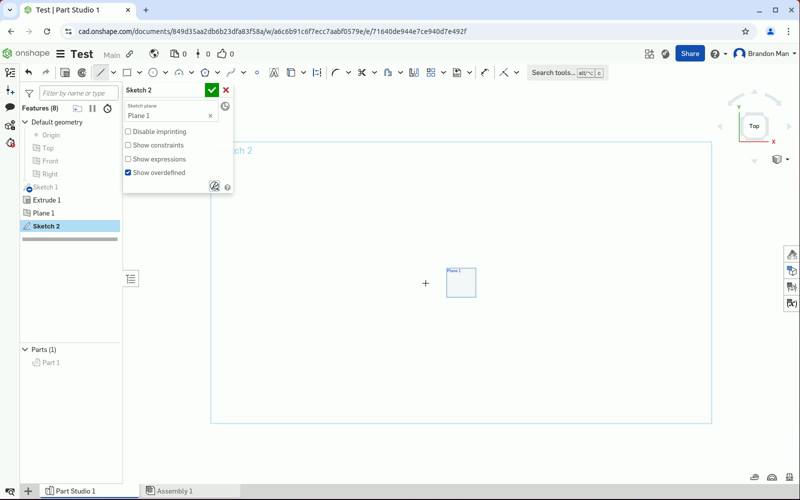
key_up(shift)
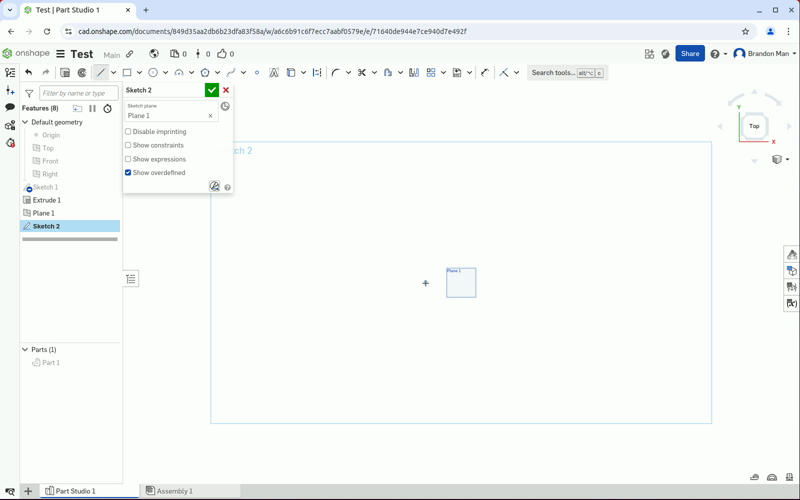
key_down(shift)
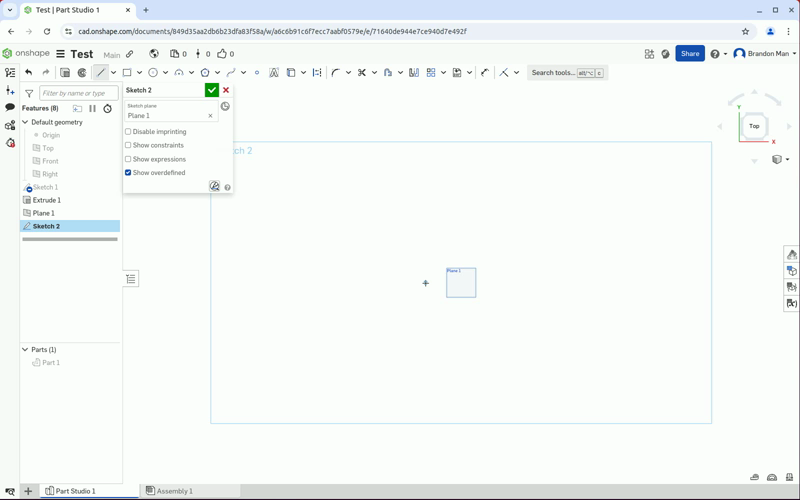
mouse_move(455, 282)
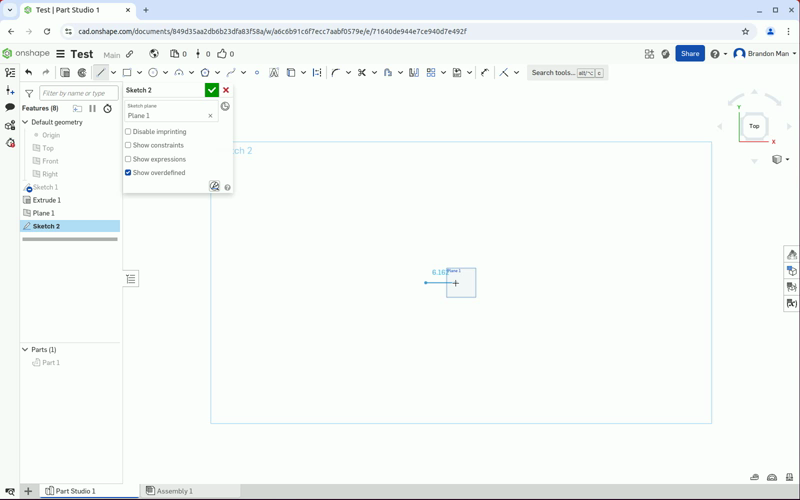
mouse_move(461, 282)
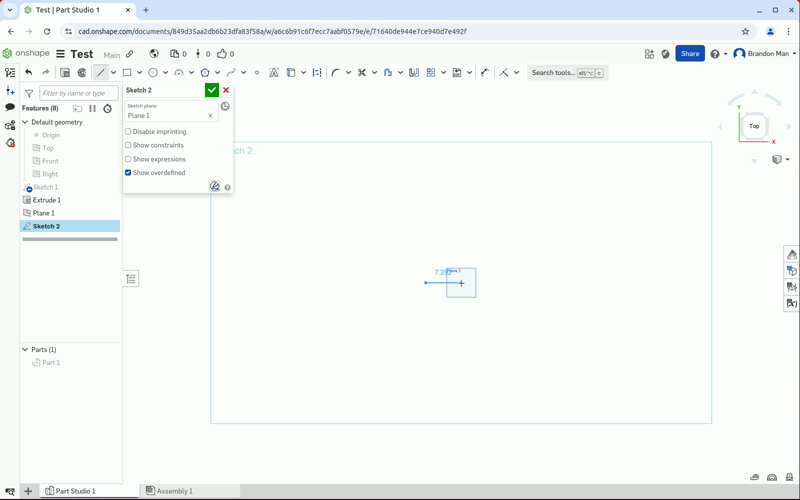
click(461, 282)
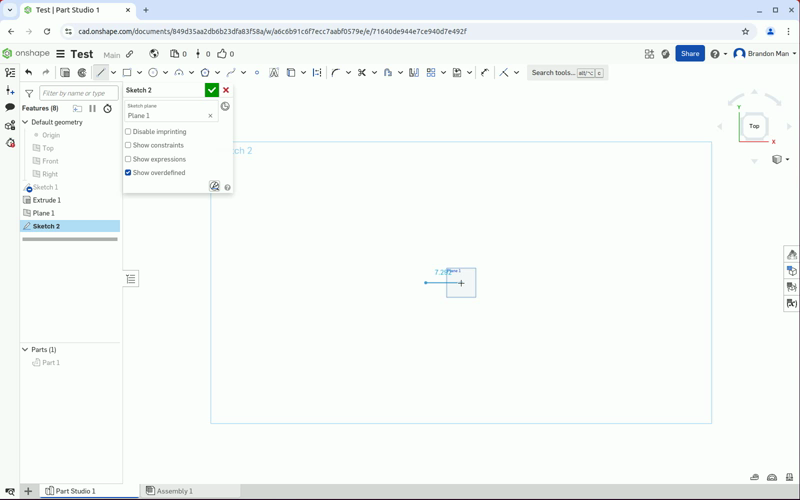
key_up(shift)
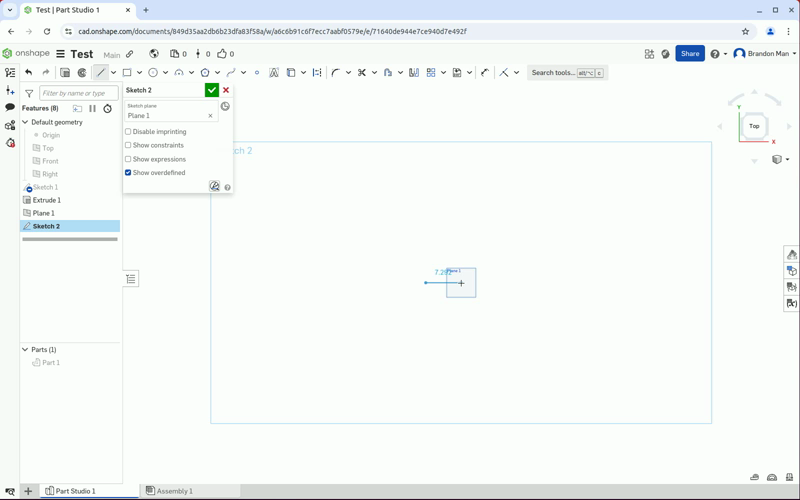
key_down(shift)
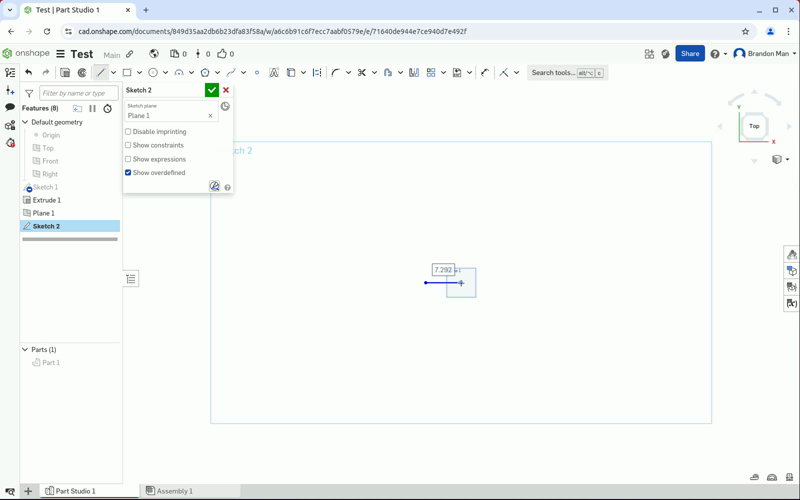
mouse_move(491, 282)
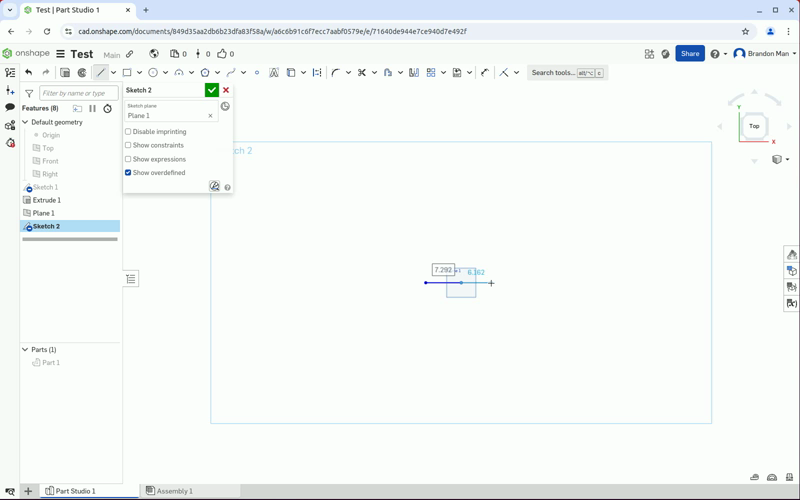
mouse_move(461, 233)
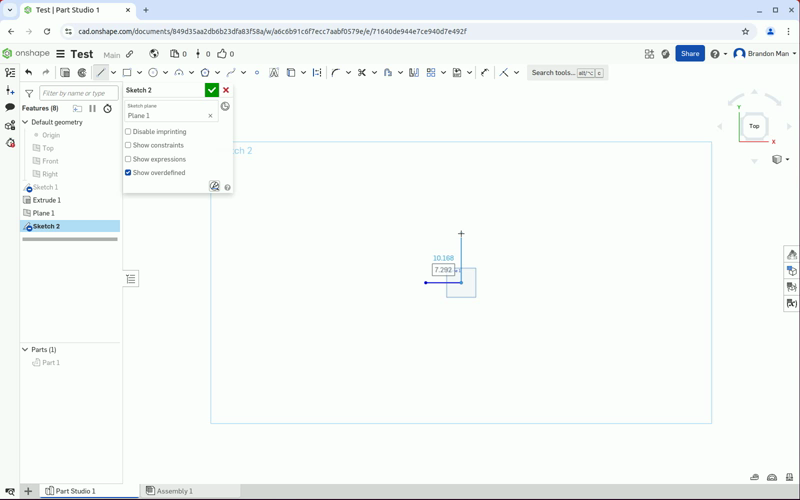
click(461, 233)
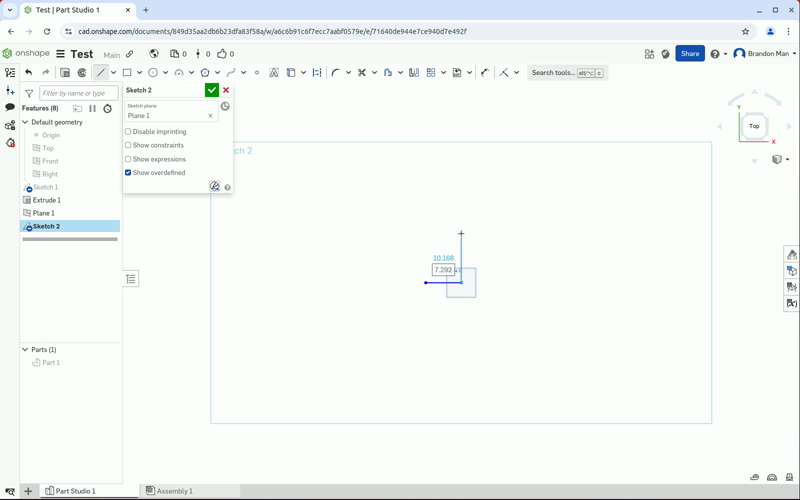
key_up(shift)
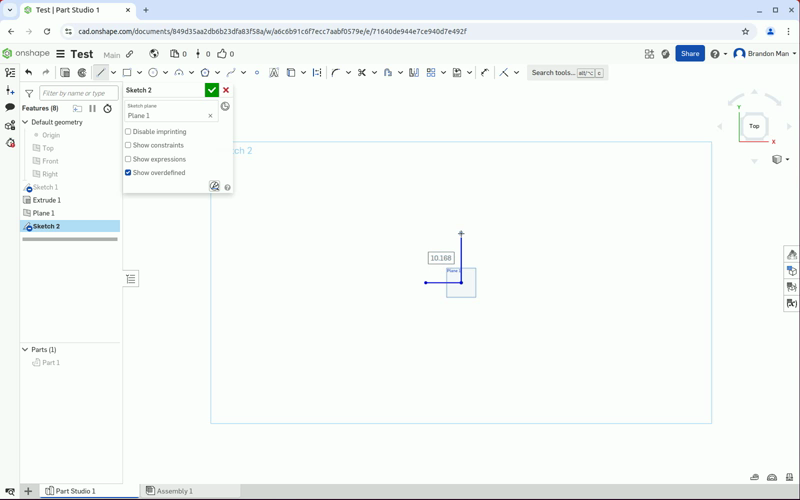
key_down(shift)
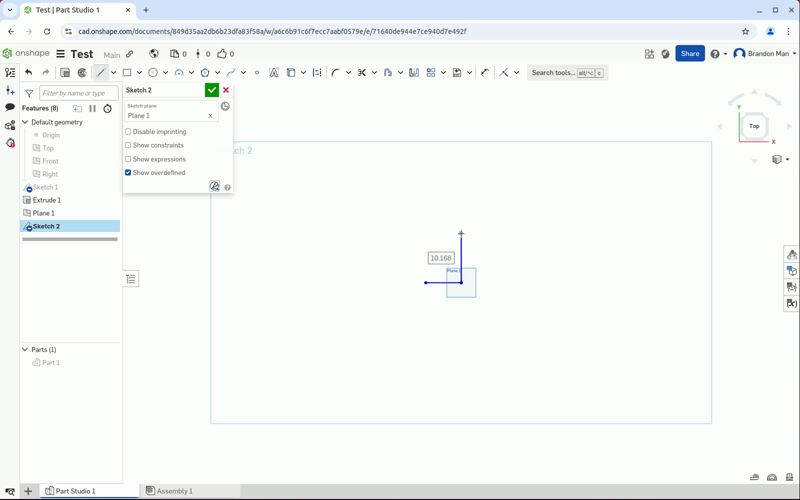
mouse_move(491, 233)
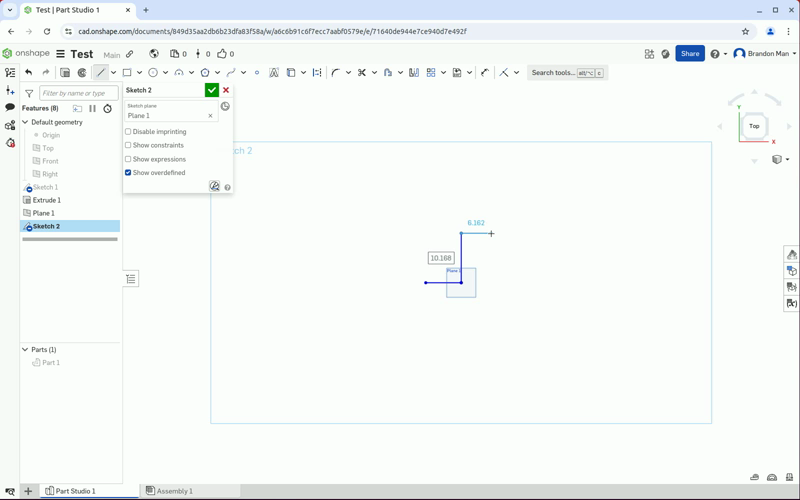
mouse_move(425, 233)
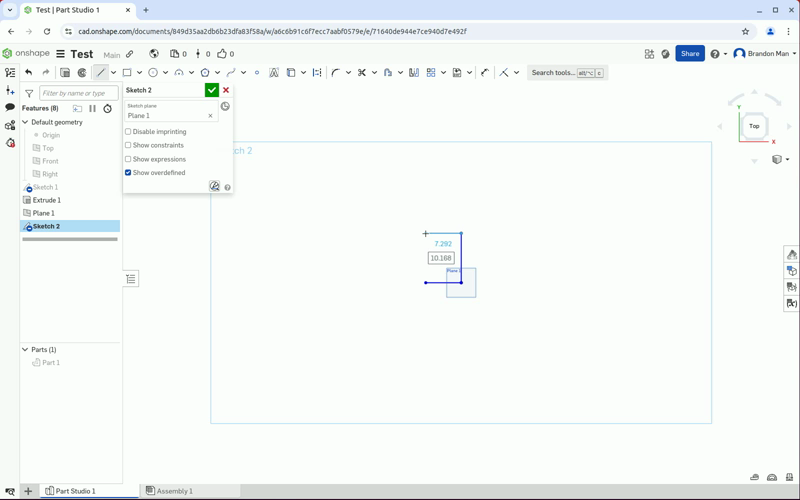
click(425, 233)
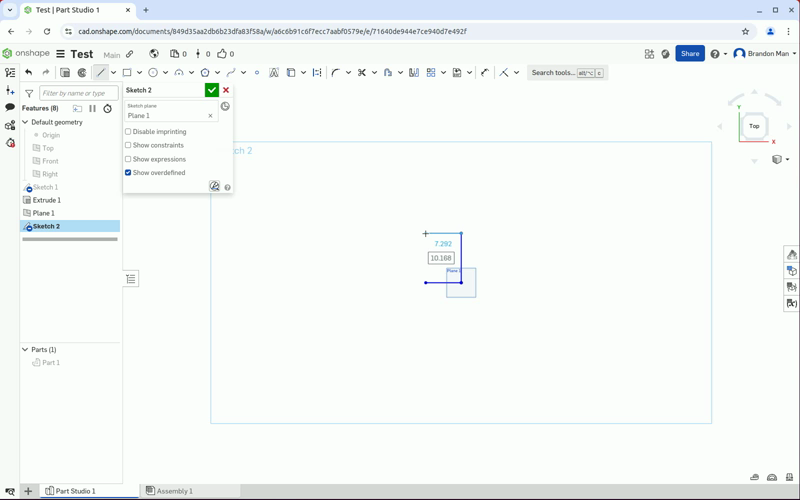
key_up(shift)
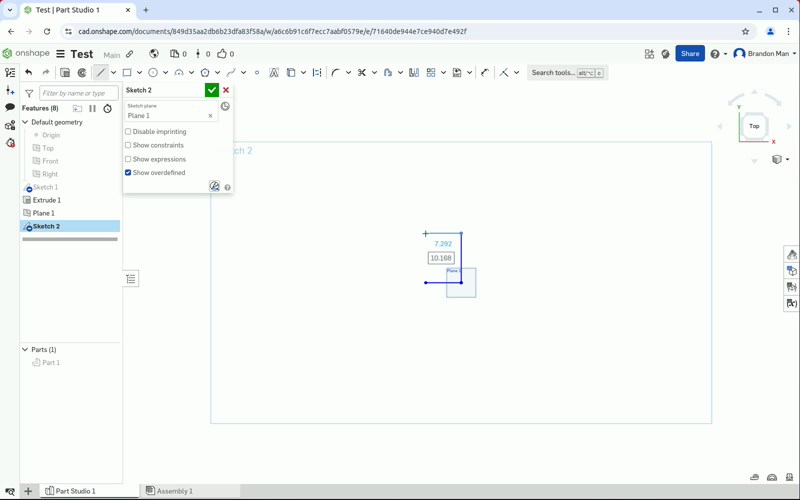
mouse_move(455, 233)
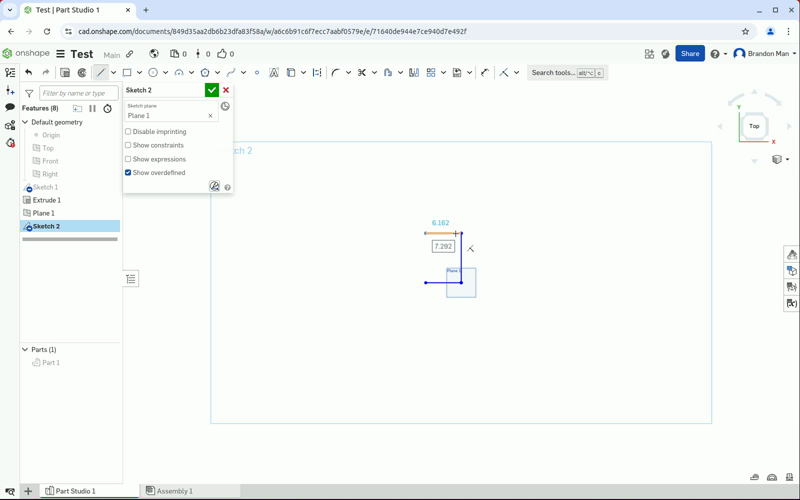
key_down(shift)
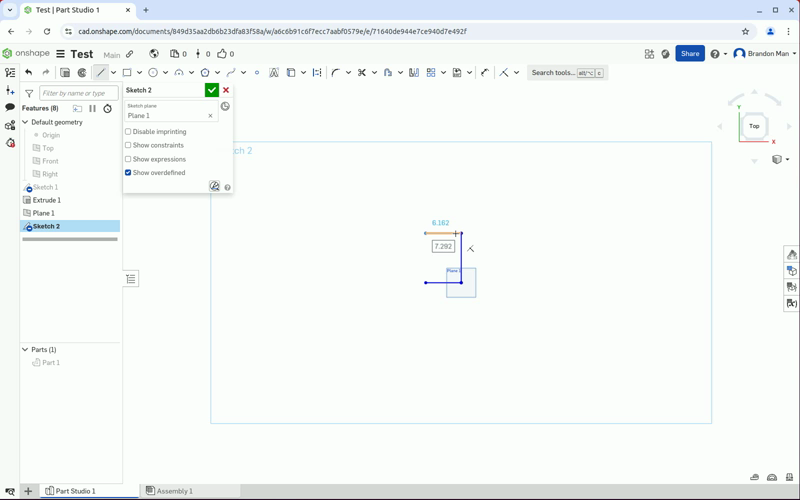
mouse_move(425, 282)
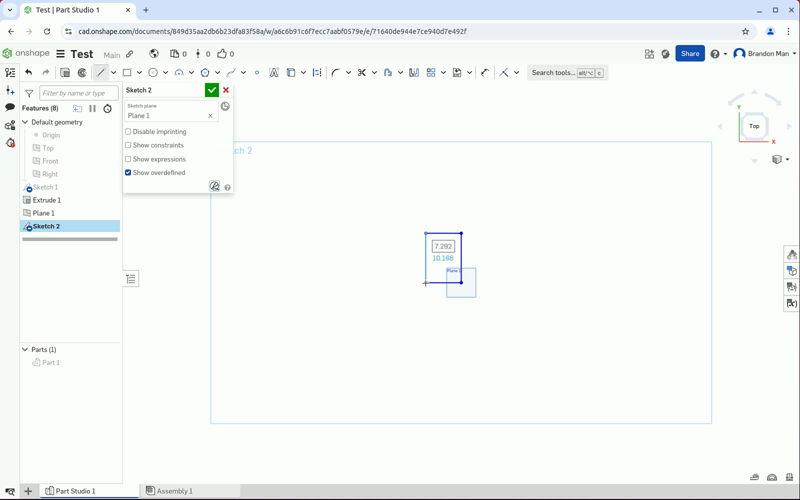
key_up(shift)
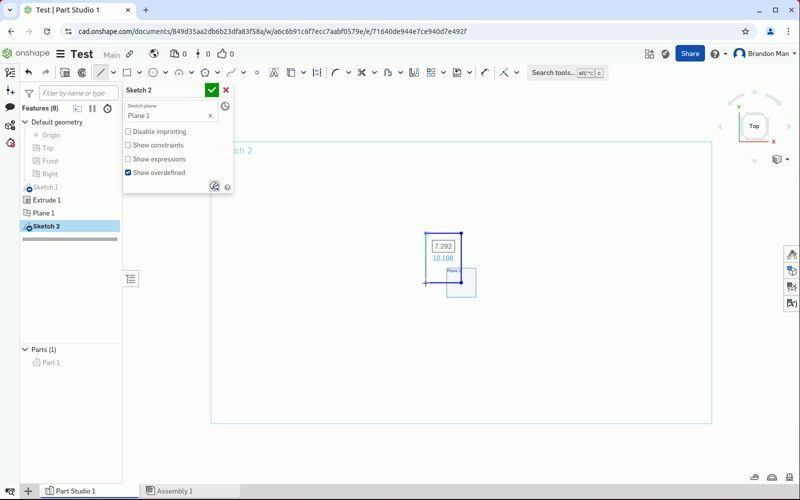
click(425, 282)
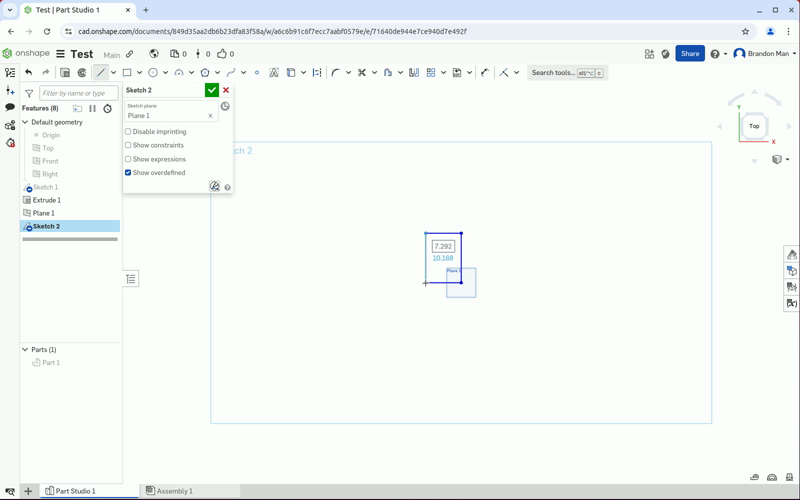
key(esc)
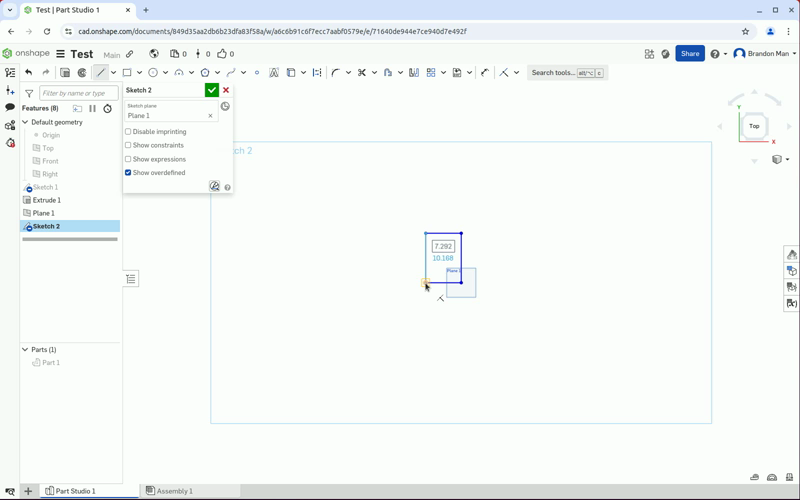
mouse_move(454, 270)
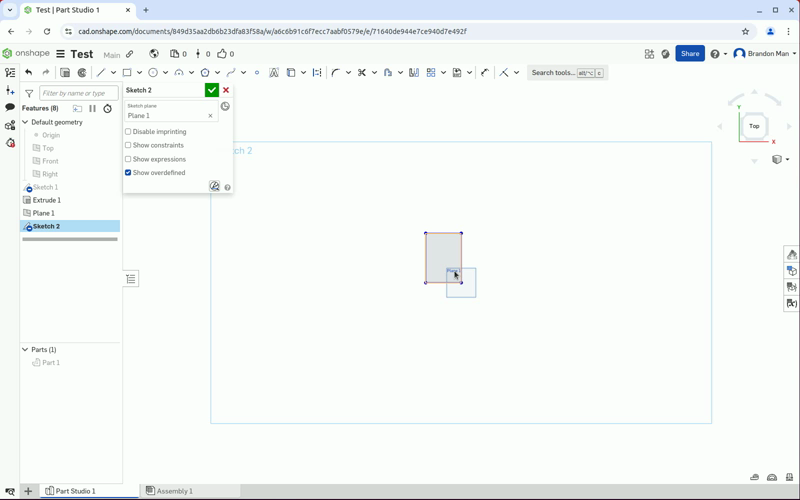
scroll(6)
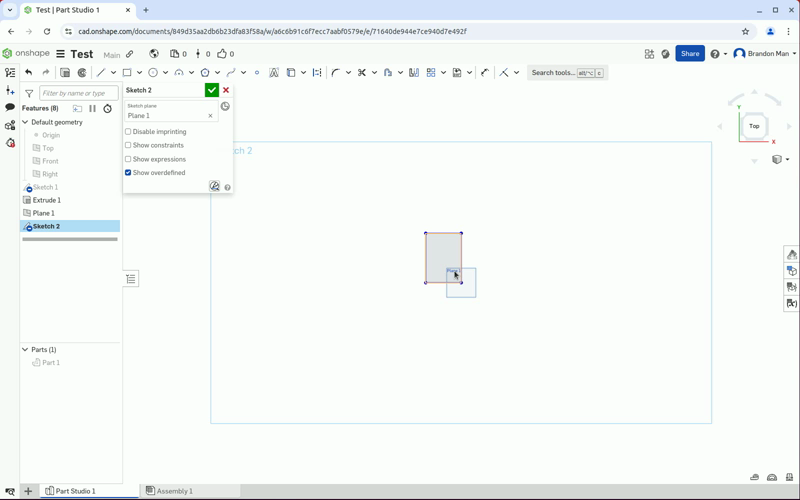
scroll(6)
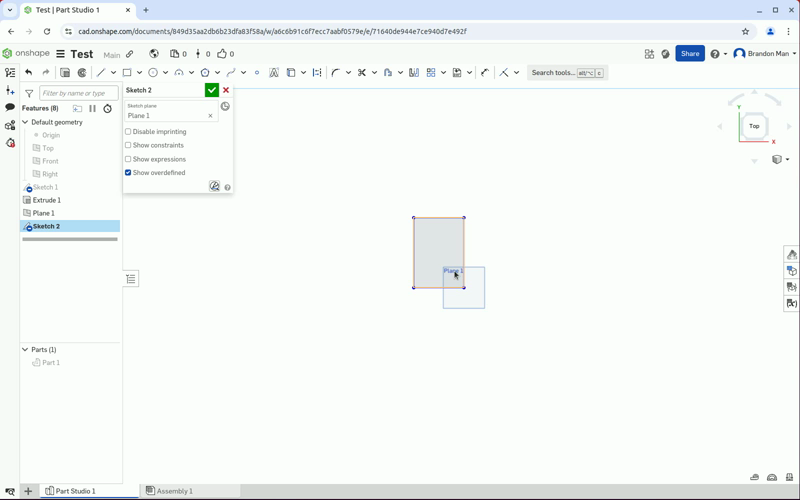
scroll(6)
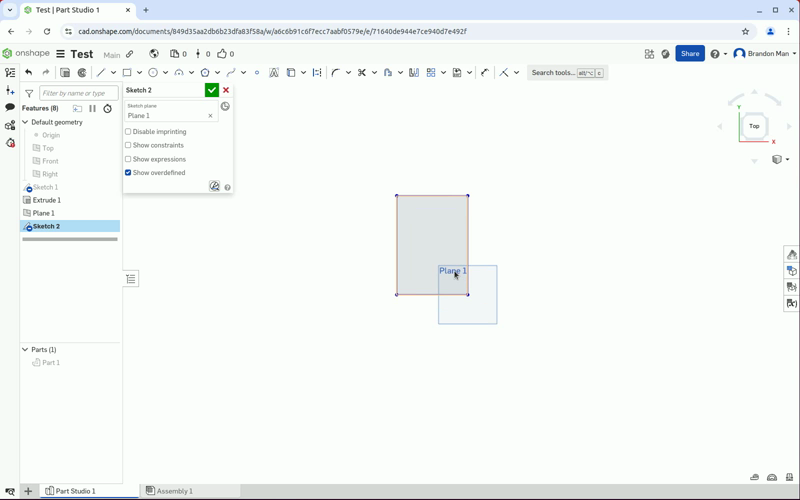
scroll(6)
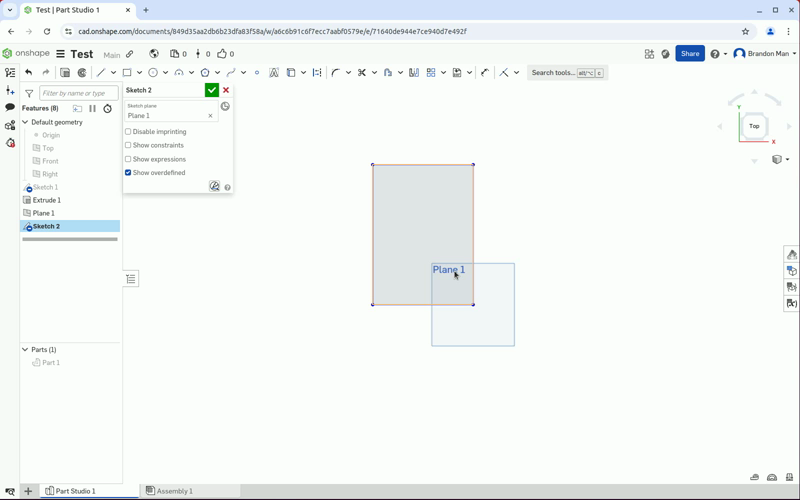
scroll(6)
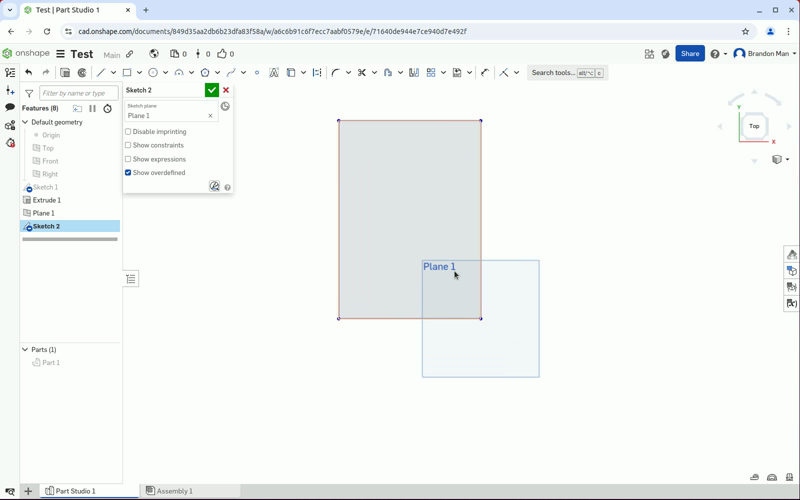
scroll(6)
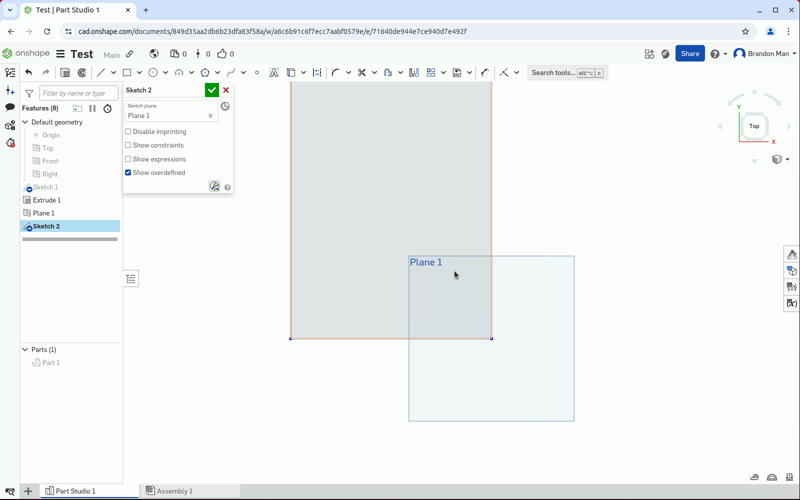
scroll(6)
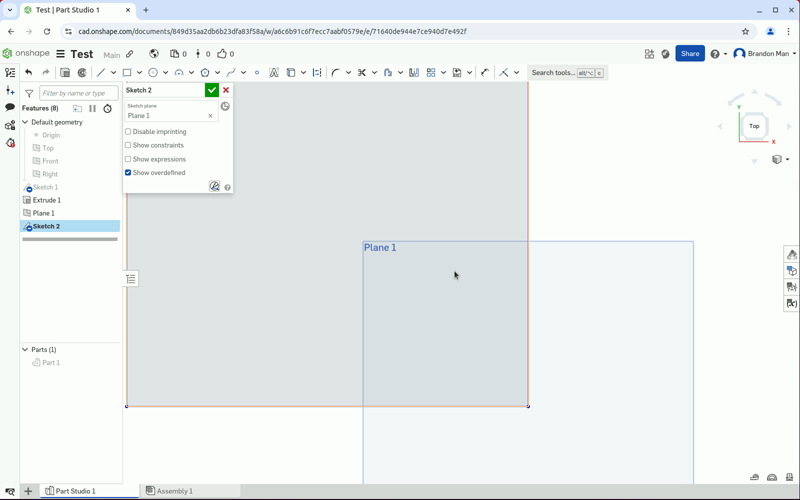
click(454, 270)
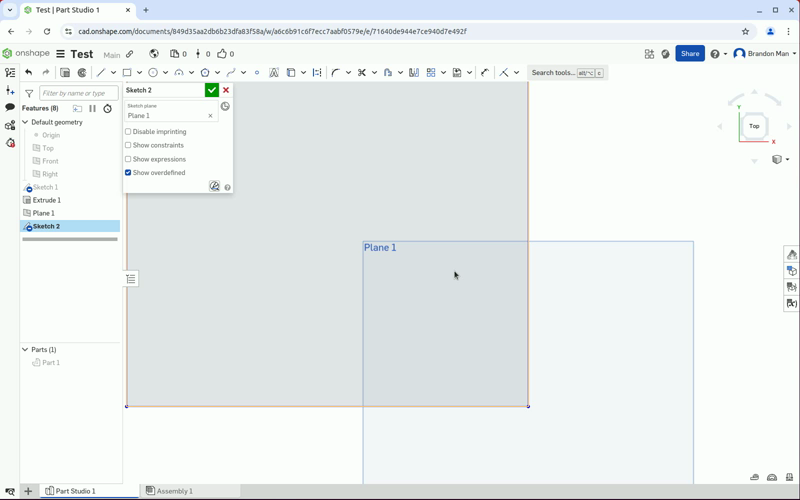
scroll(-6)
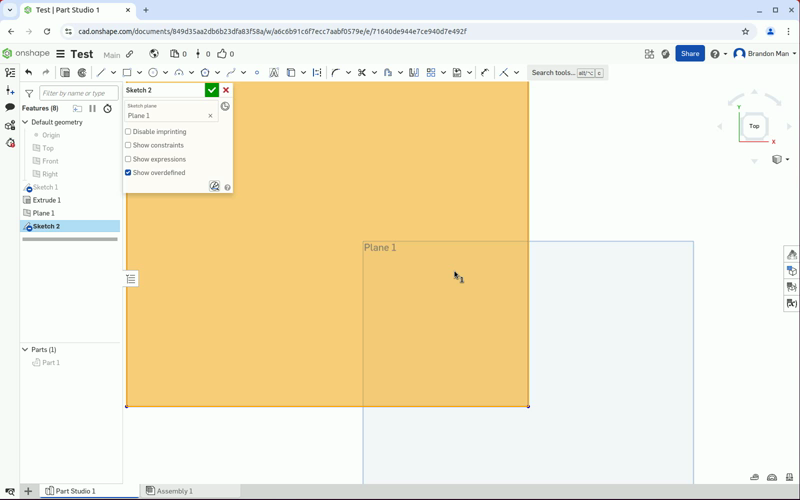
scroll(-6)
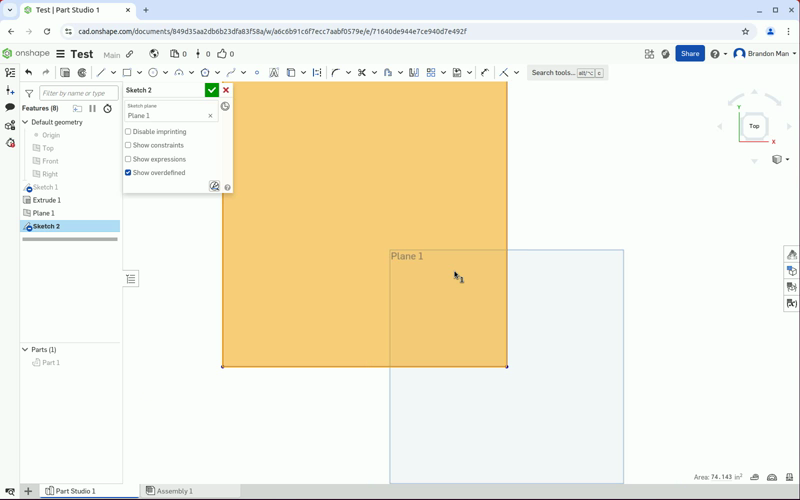
scroll(-6)
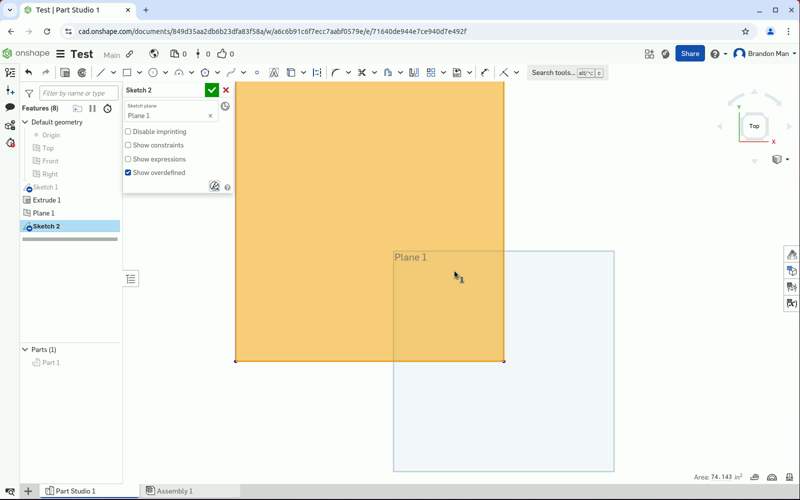
scroll(-6)
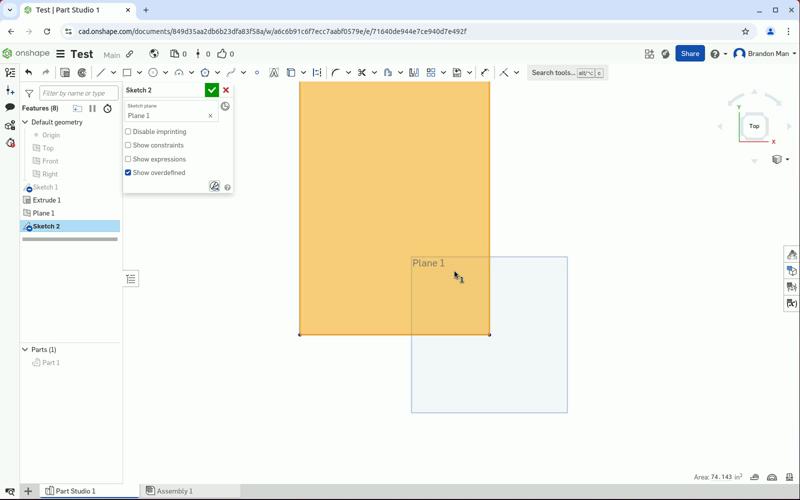
scroll(-6)
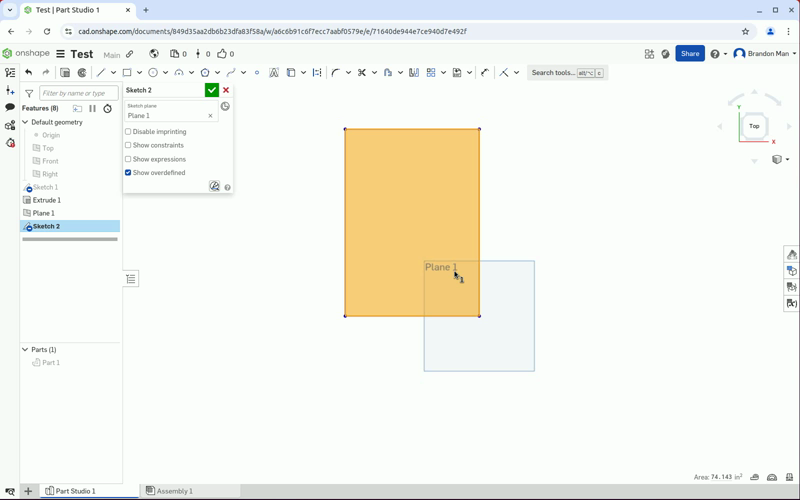
scroll(-6)
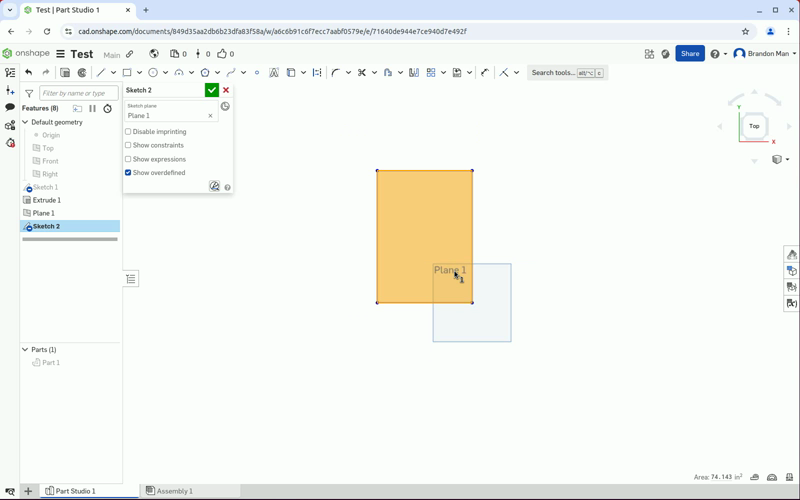
scroll(-6)
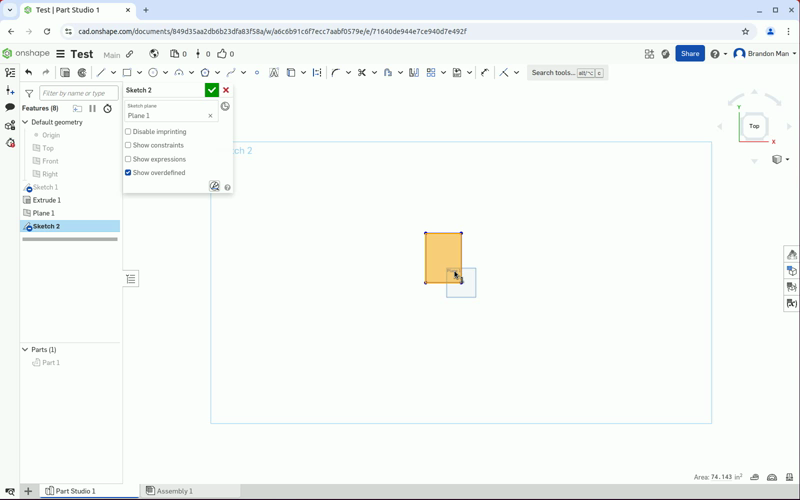
mouse_move(73, 352)
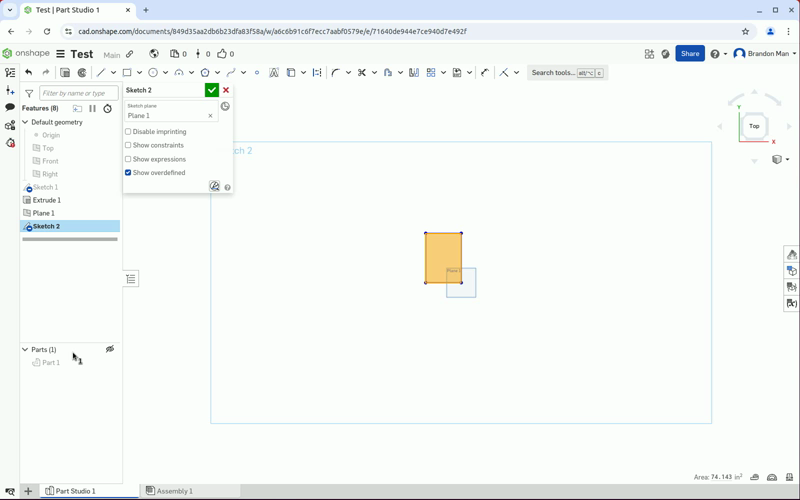
key(shift+y)
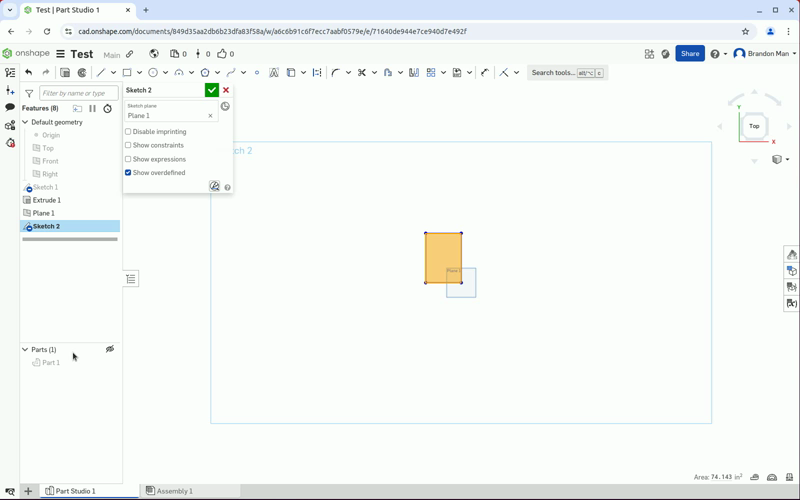
key(shift+e)
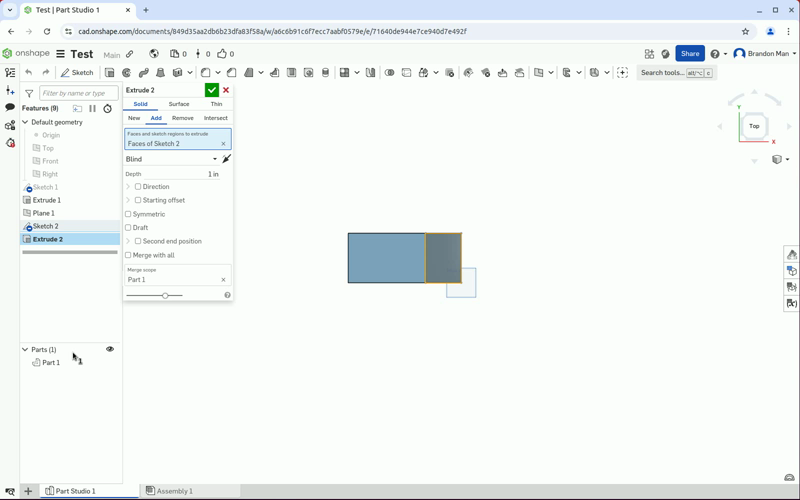
mouse_move(143, 106)
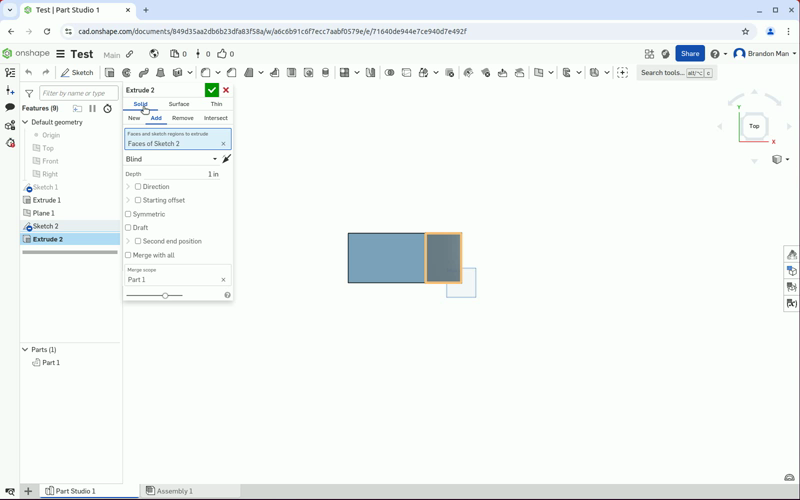
click(143, 106)
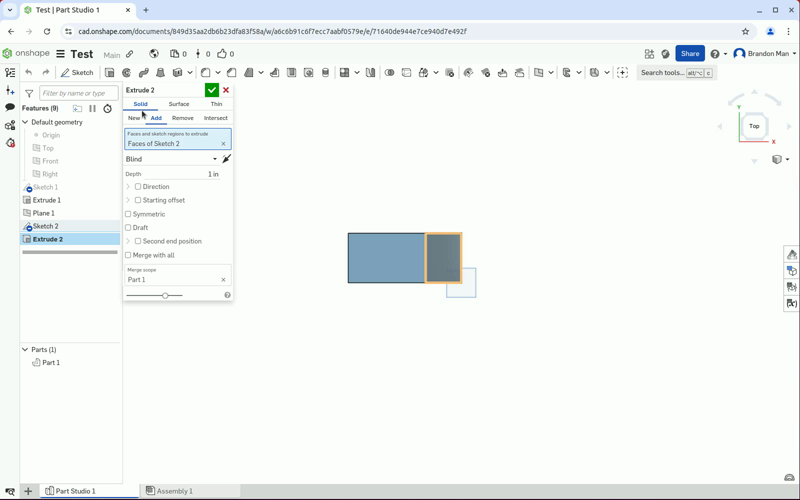
mouse_move(137, 120)
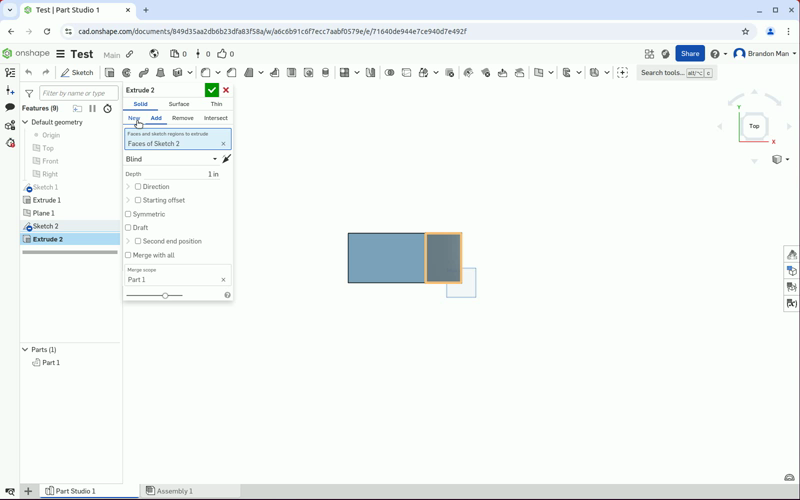
click(137, 120)
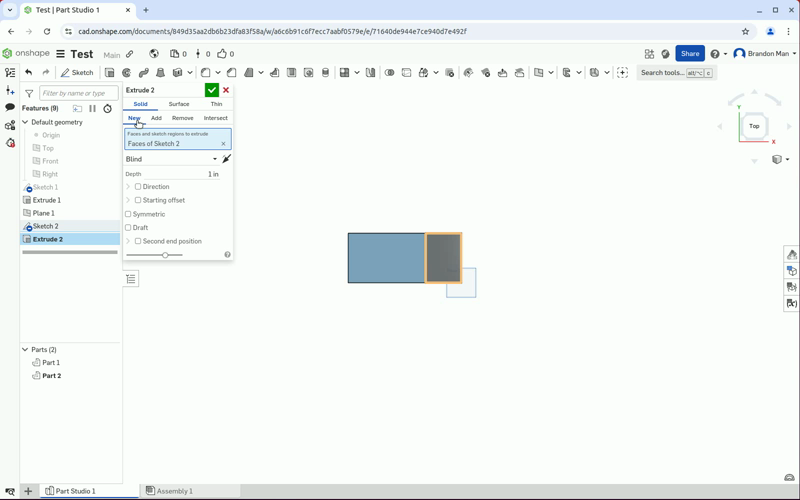
key(tab, 4)
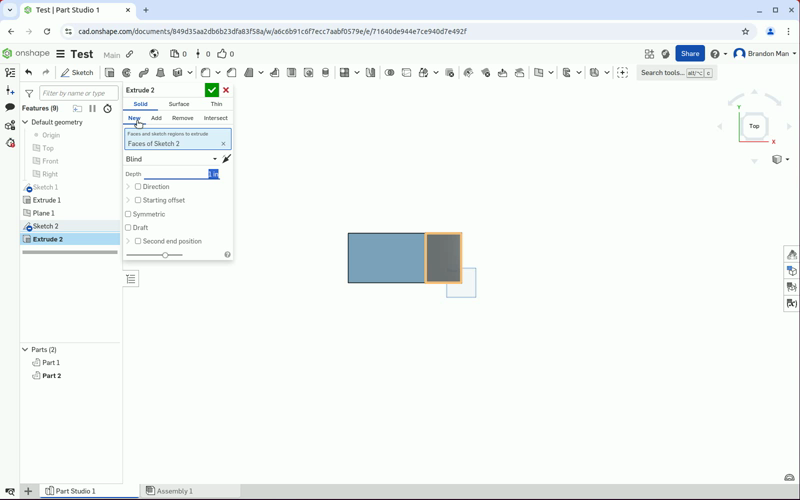
text(8.184)
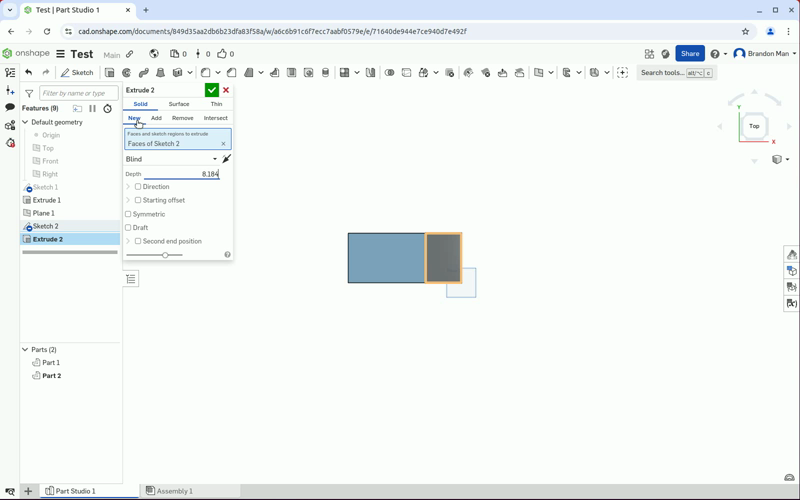
key(enter)
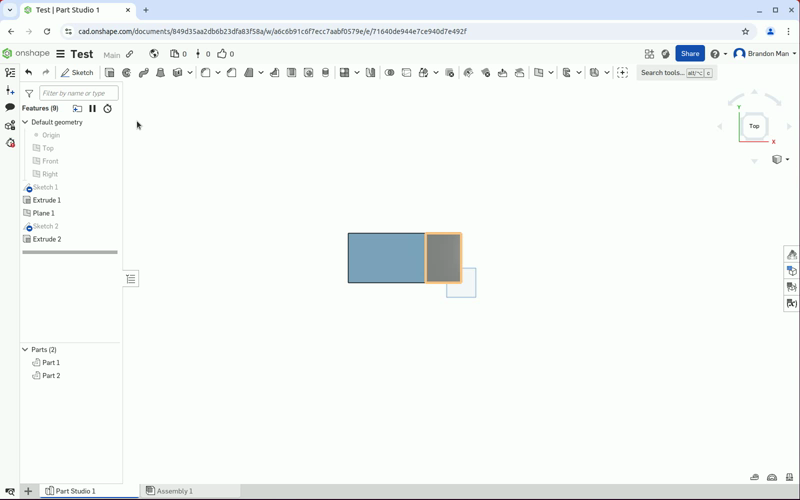
key(shift+h)
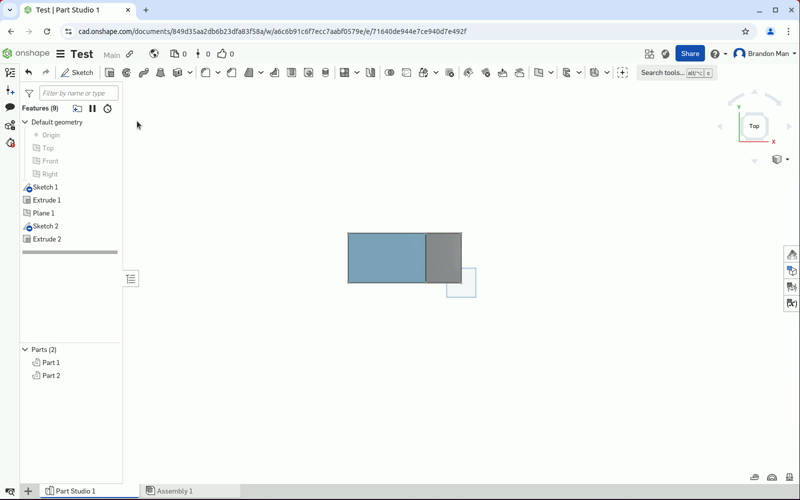
key(shift+h)
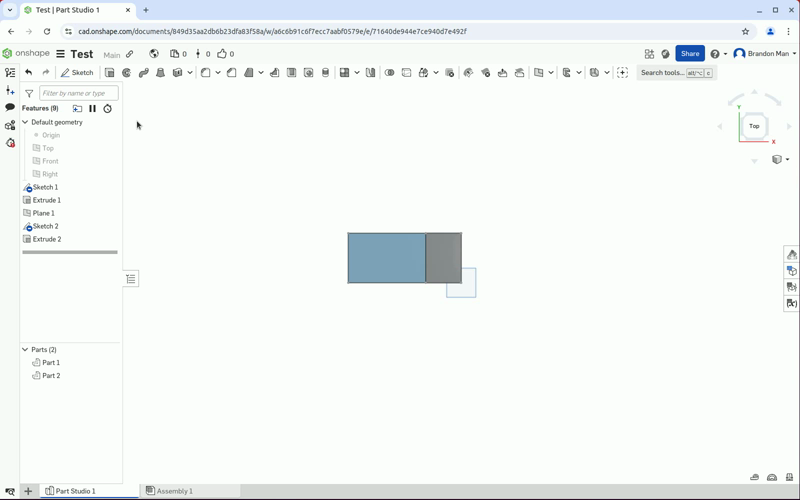
key(shift+7)
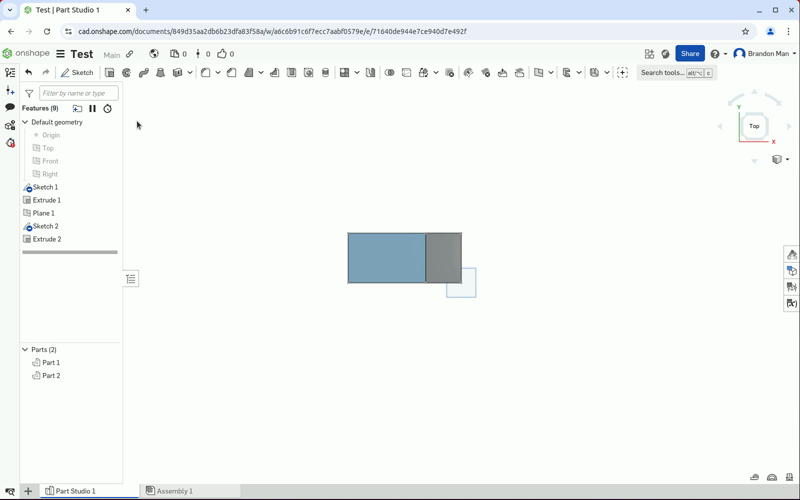
key(up, 3)
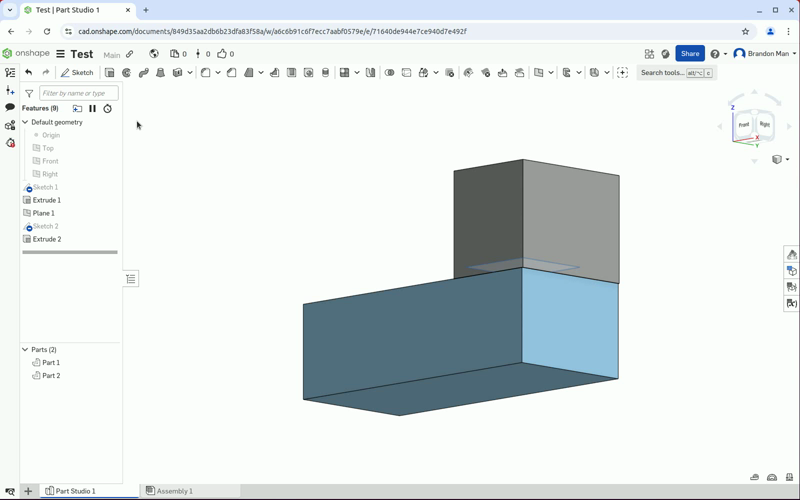
key(left, 3)
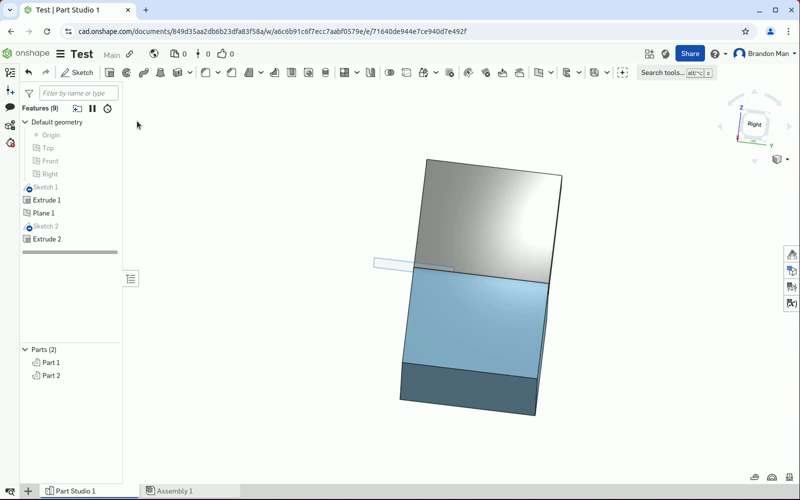
key(right, 3)
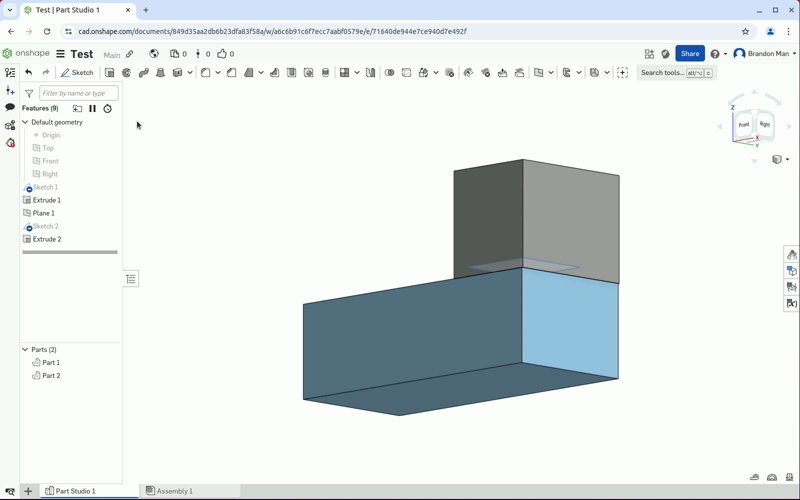
key(down, 3)
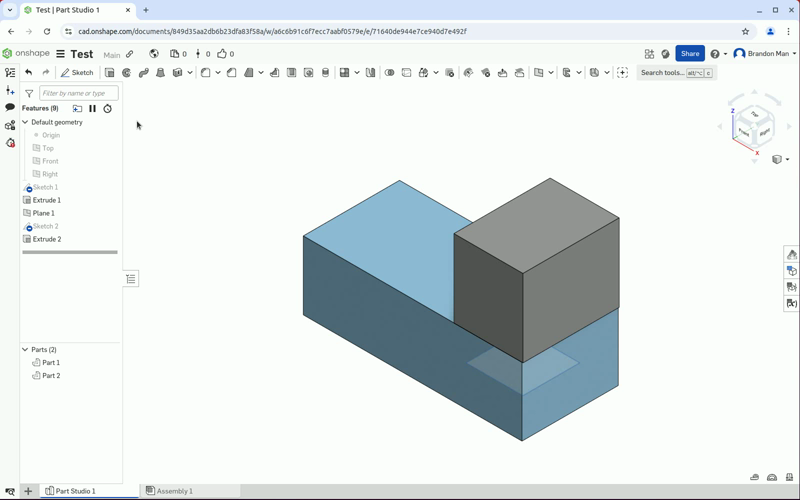
mouse_move(73, 189)
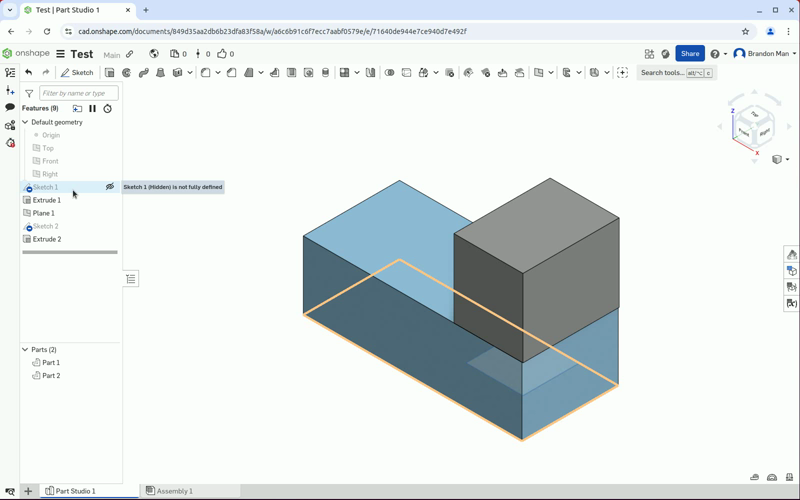
click(73, 189)